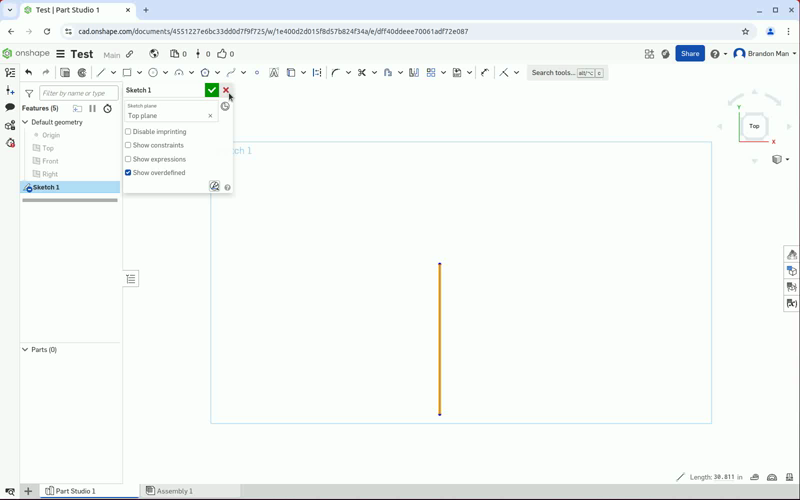
key(shift+h)
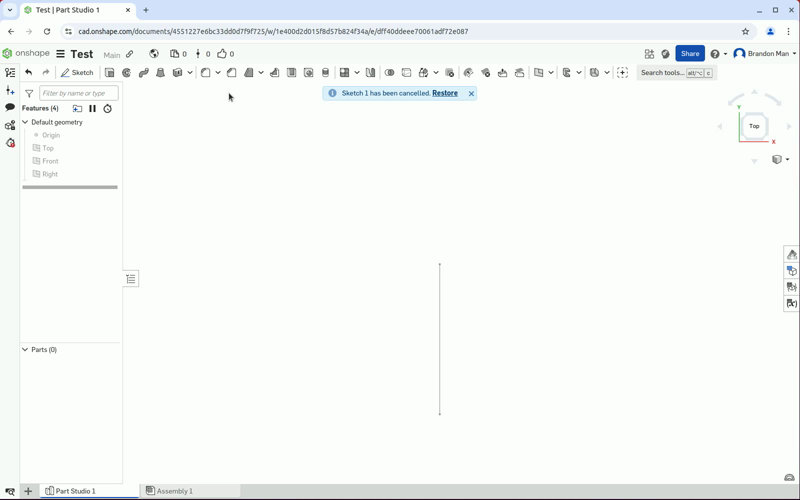
mouse_move(73, 352)
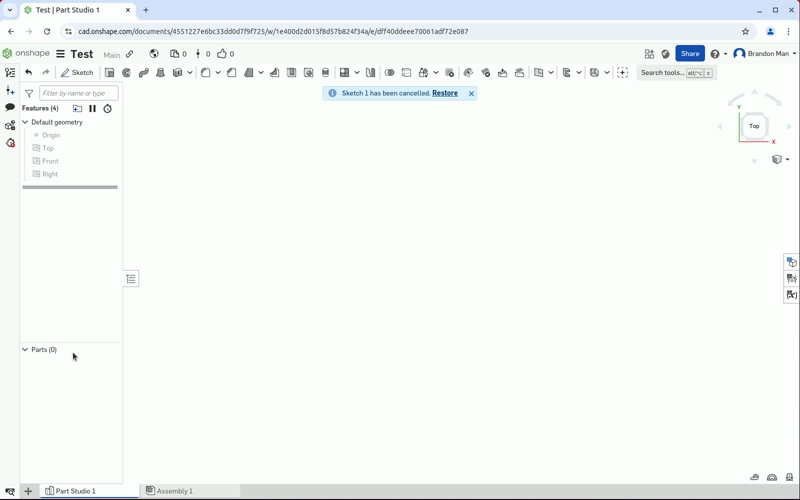
key(y)
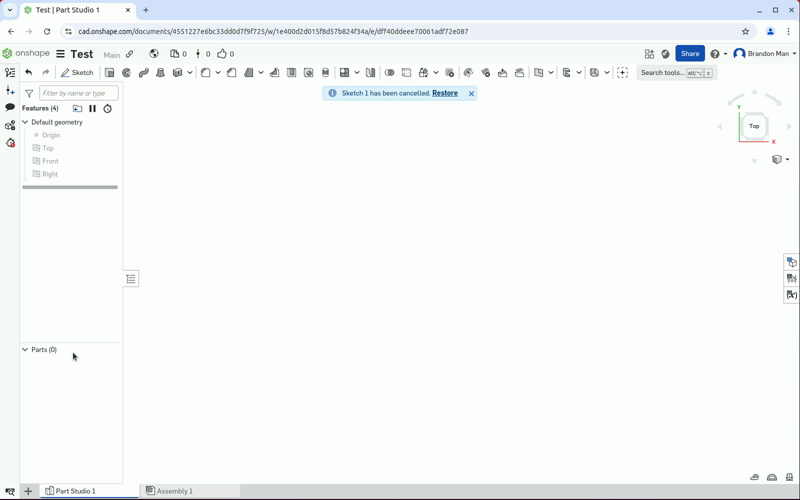
key(shift+p)
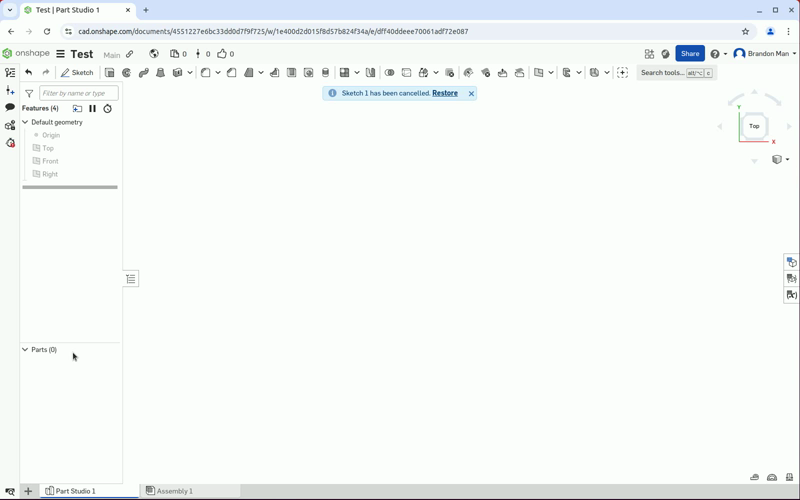
key(space)
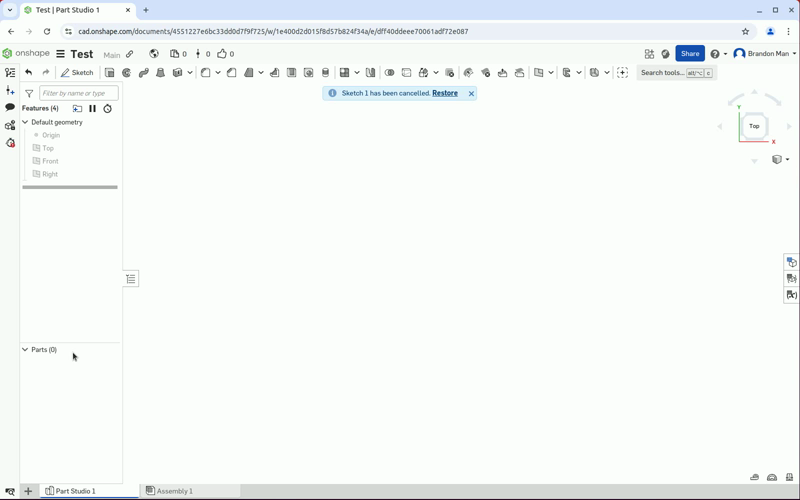
key_down(shift)
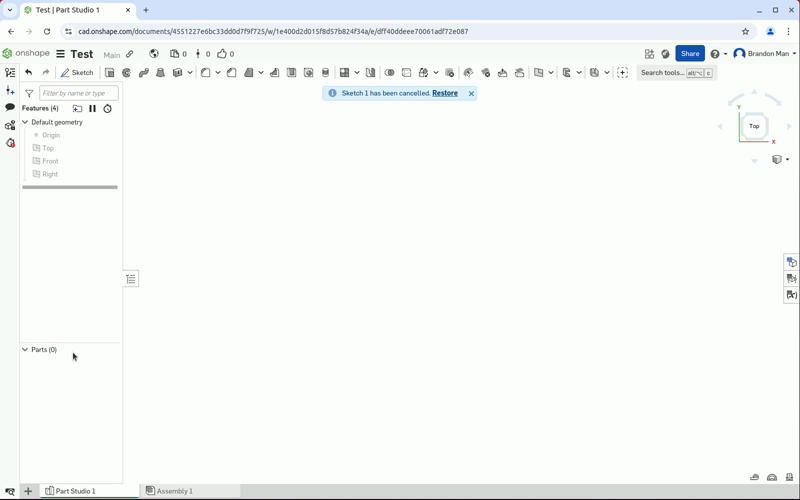
key(up)
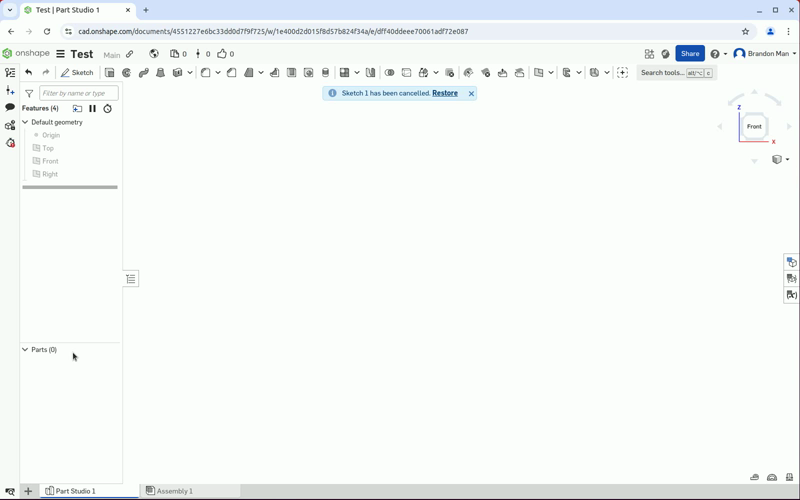
key_up(shift)
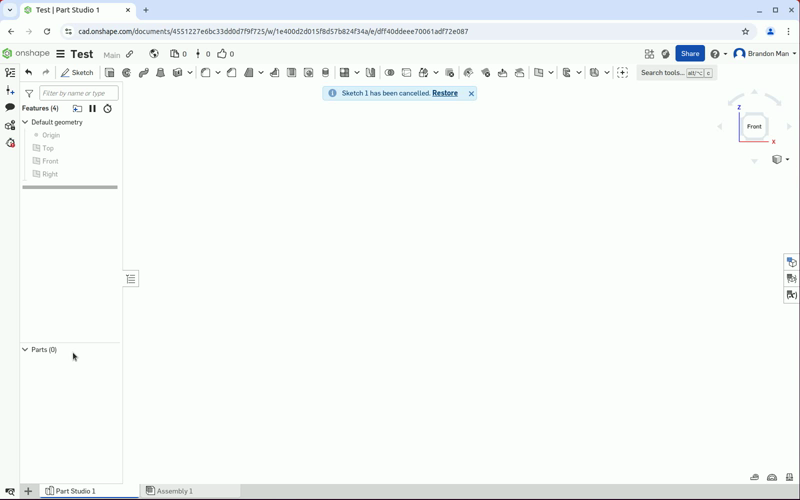
mouse_move(73, 352)
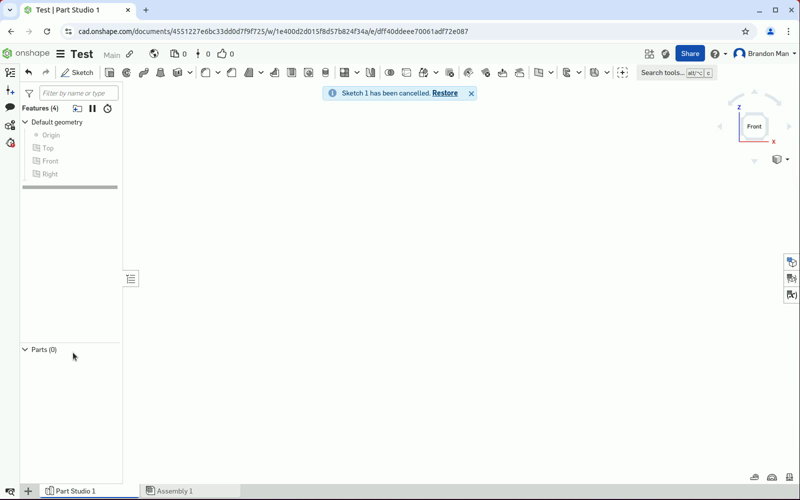
key(shift+y)
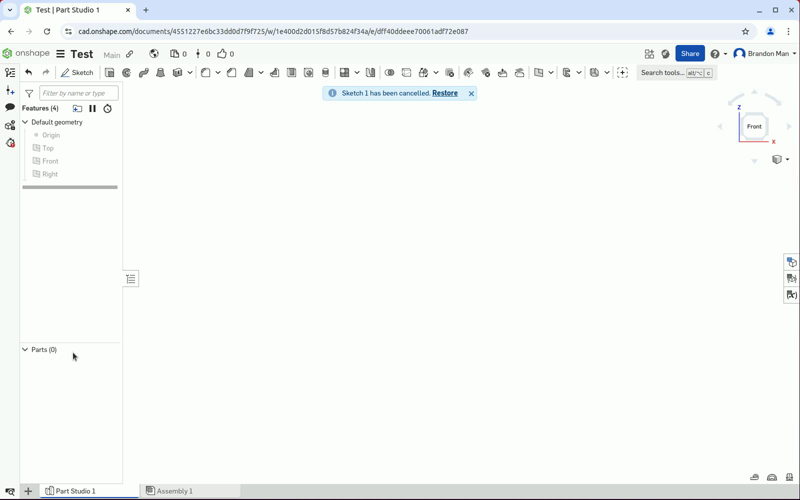
key(shift+s)
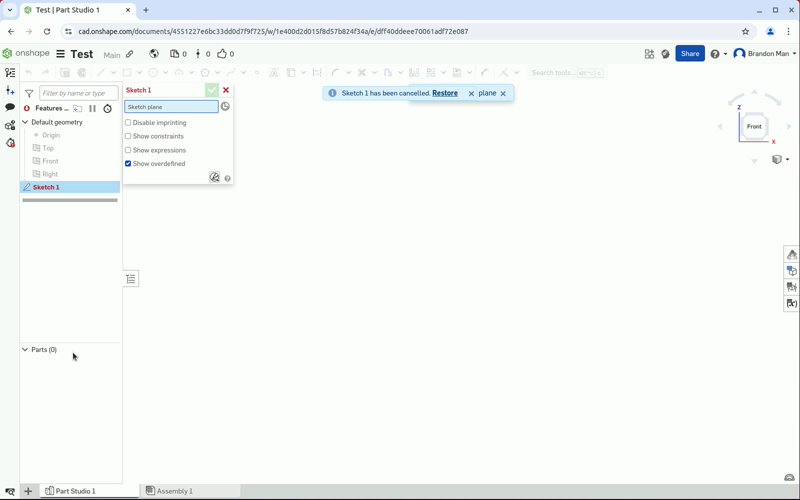
mouse_move(73, 163)
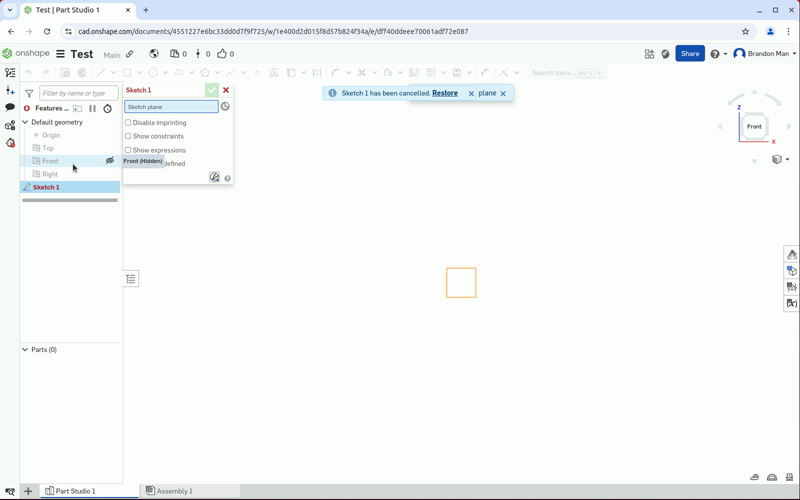
click(73, 163)
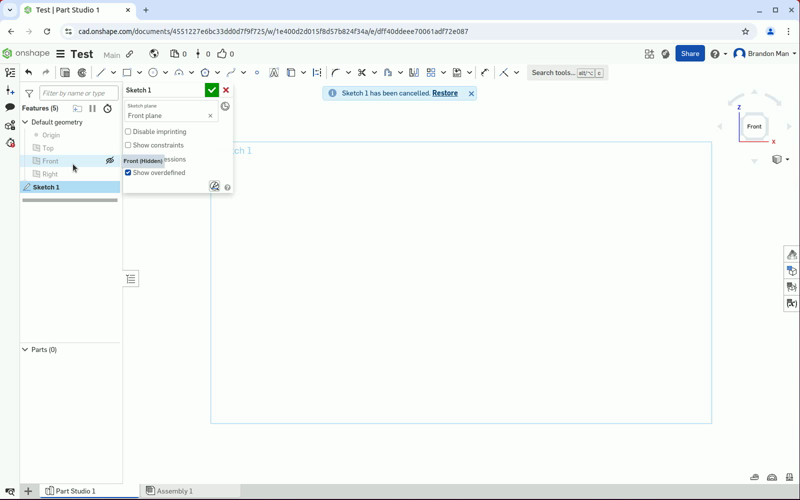
mouse_move(73, 352)
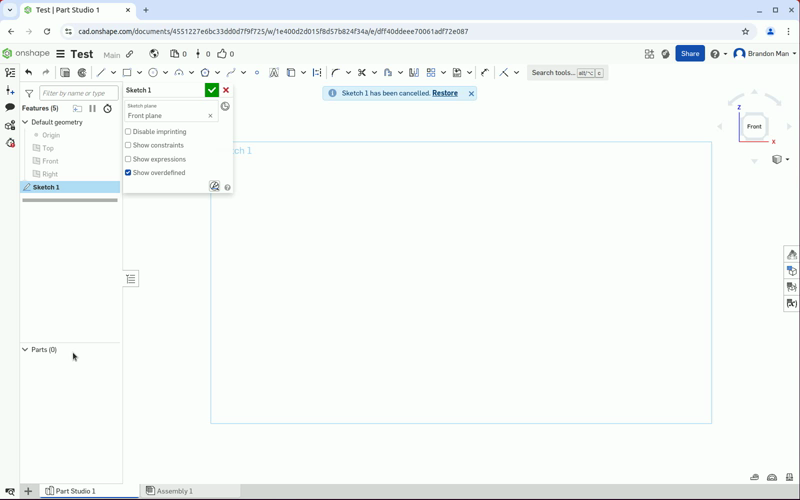
key(y)
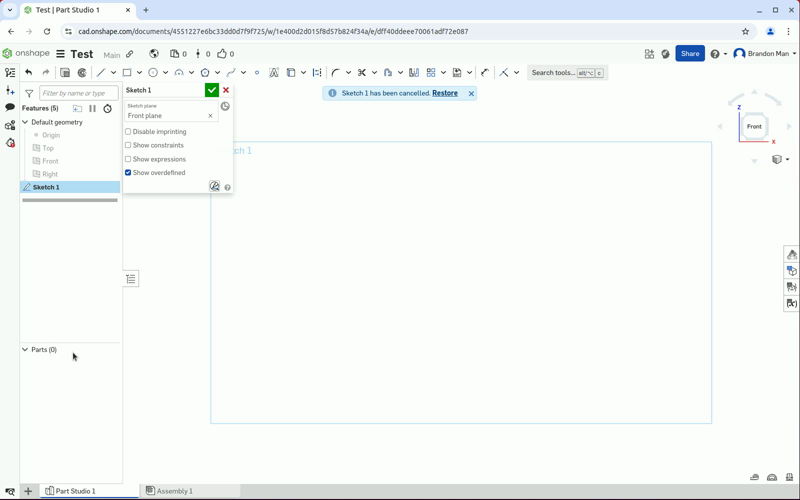
key(c)
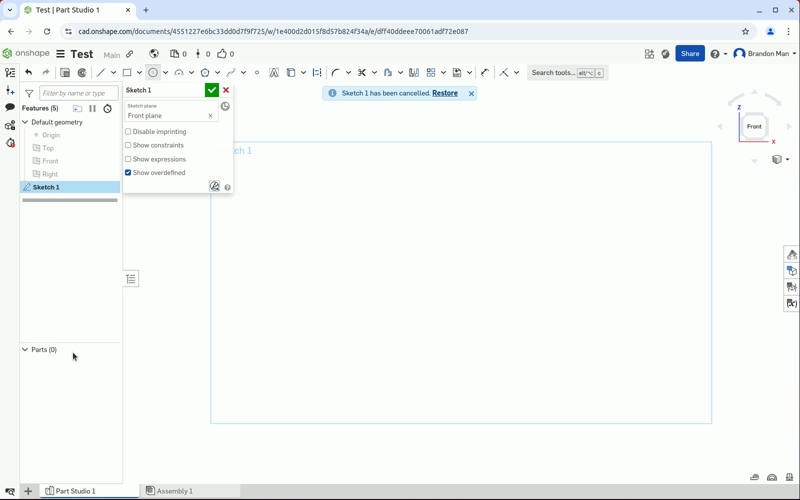
key_down(shift)
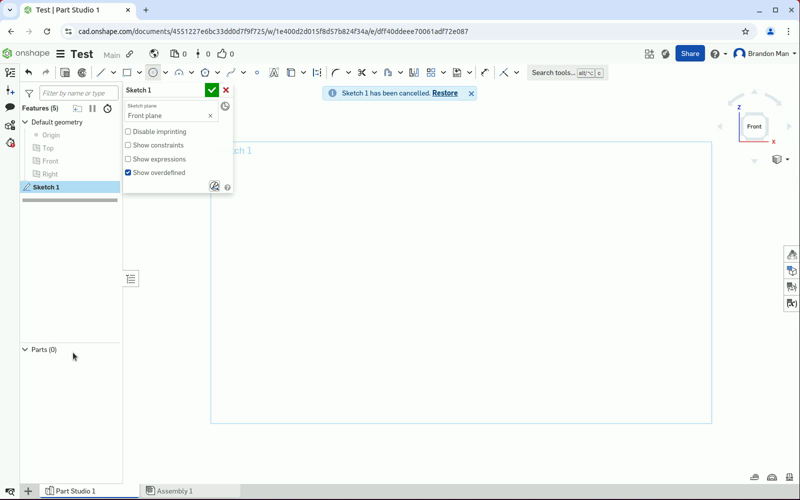
mouse_move(461, 282)
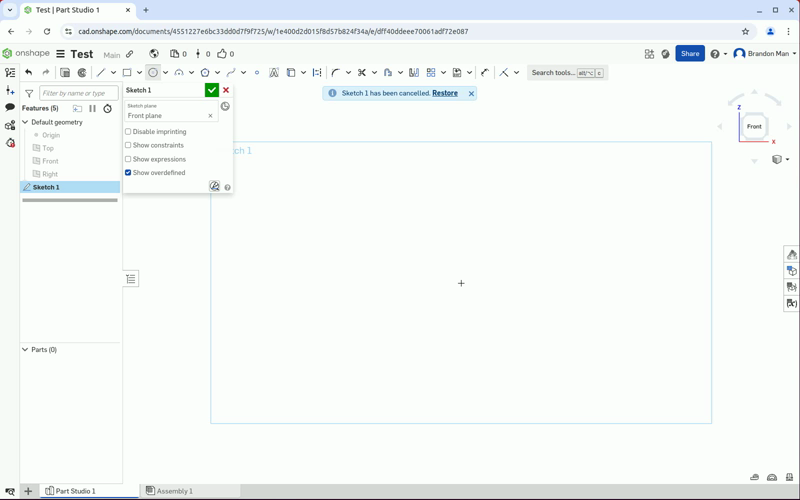
click(461, 282)
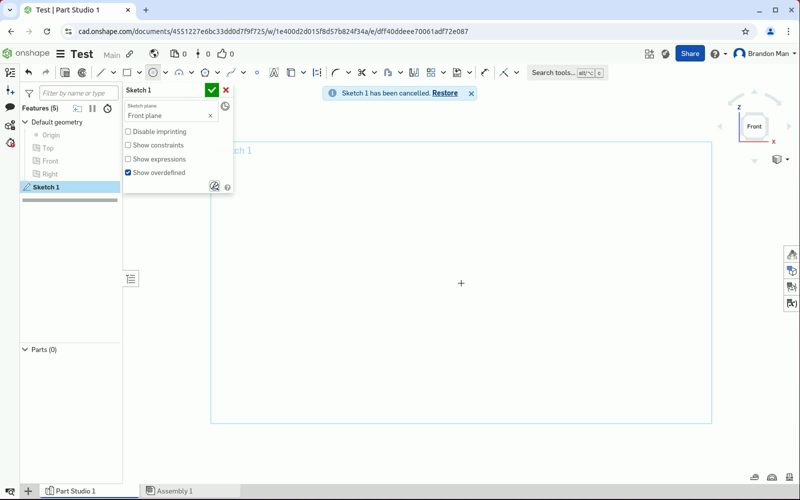
key_up(shift)
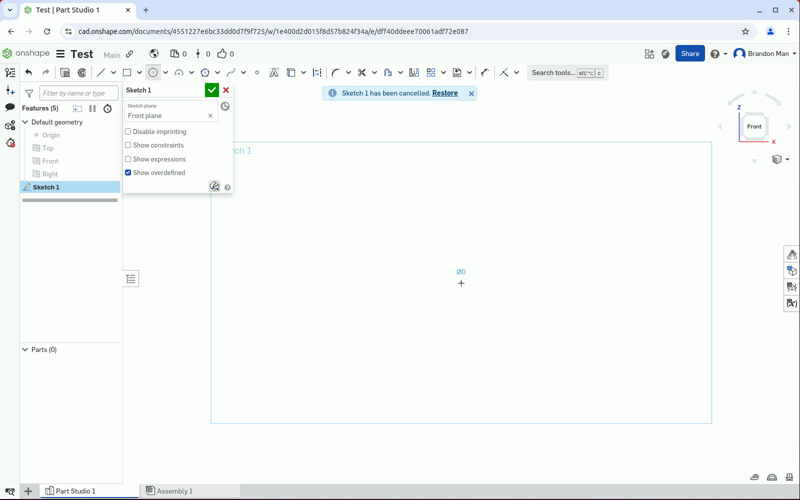
mouse_move(551, 282)
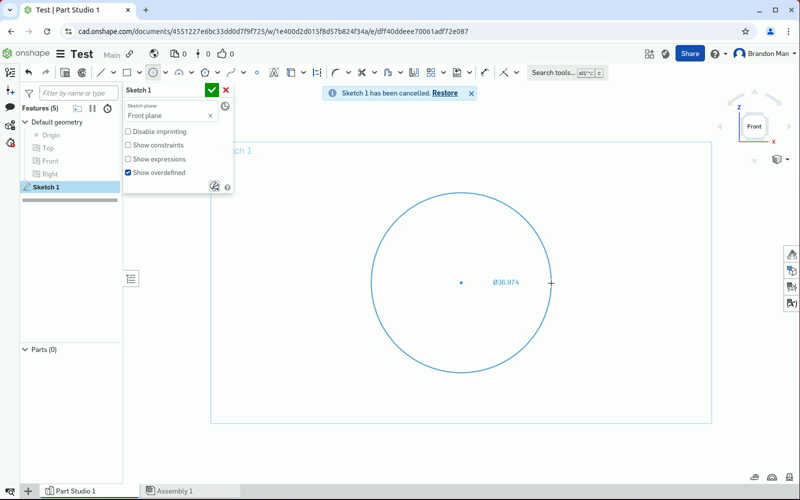
click(551, 282)
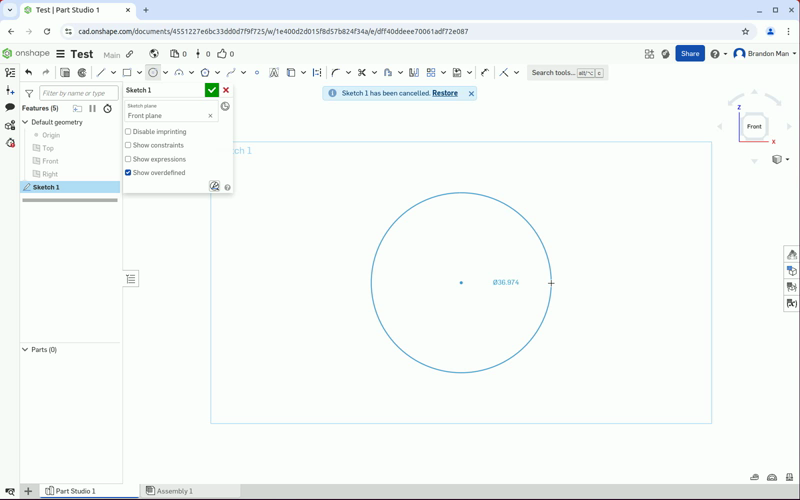
key(esc)
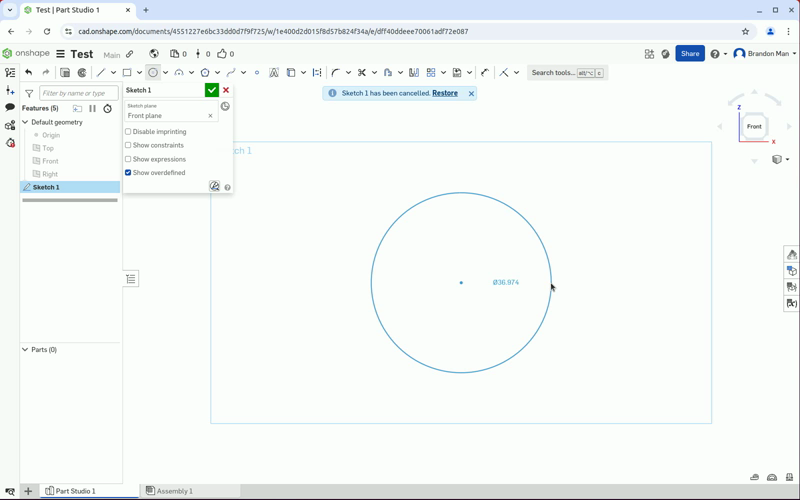
mouse_move(464, 260)
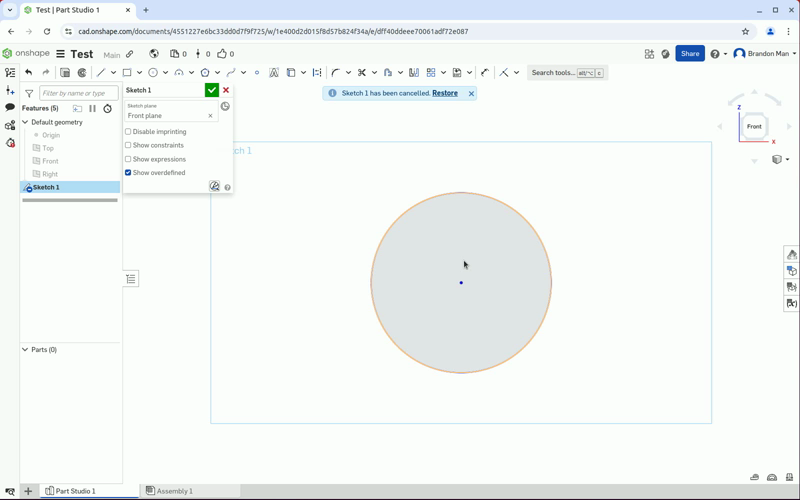
click(464, 260)
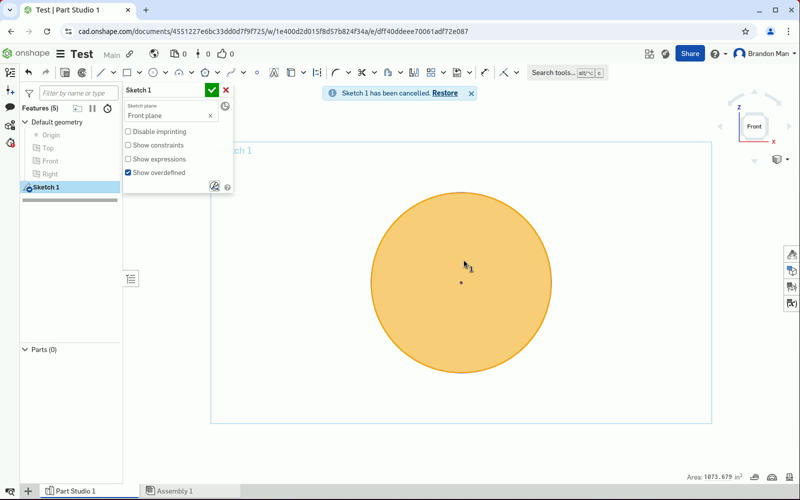
mouse_move(73, 352)
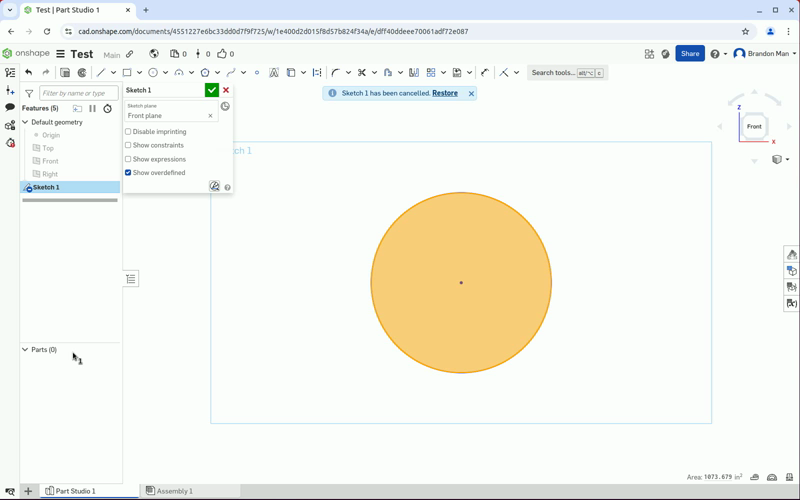
key(shift+y)
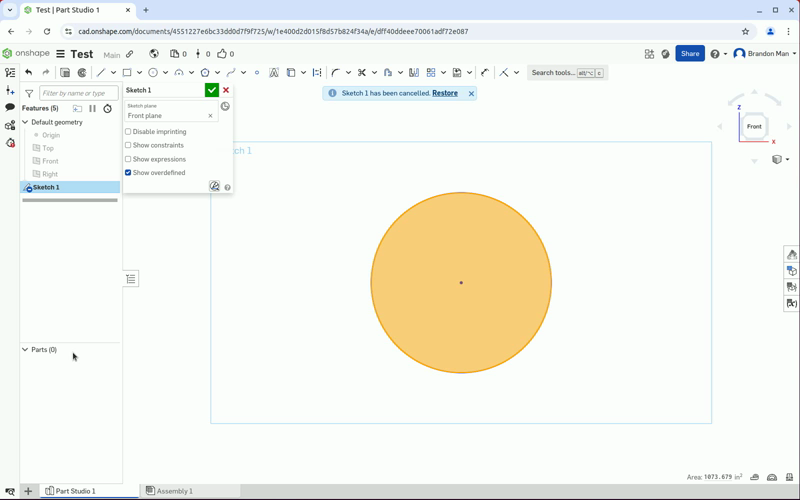
key(shift+e)
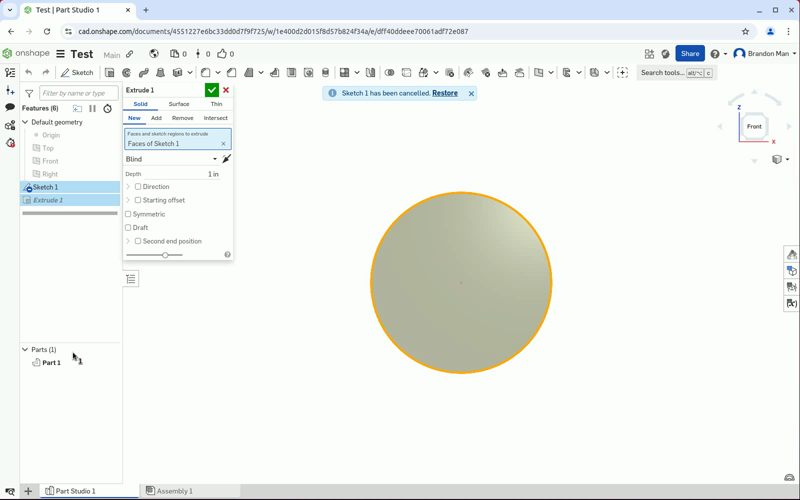
mouse_move(143, 106)
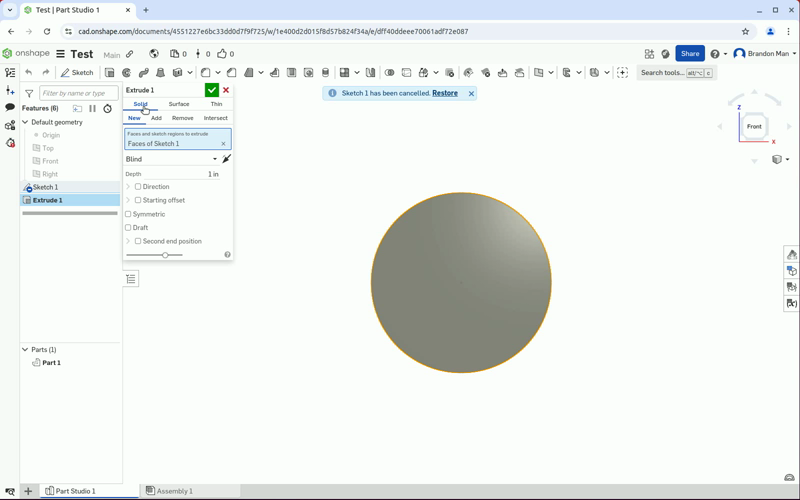
click(143, 106)
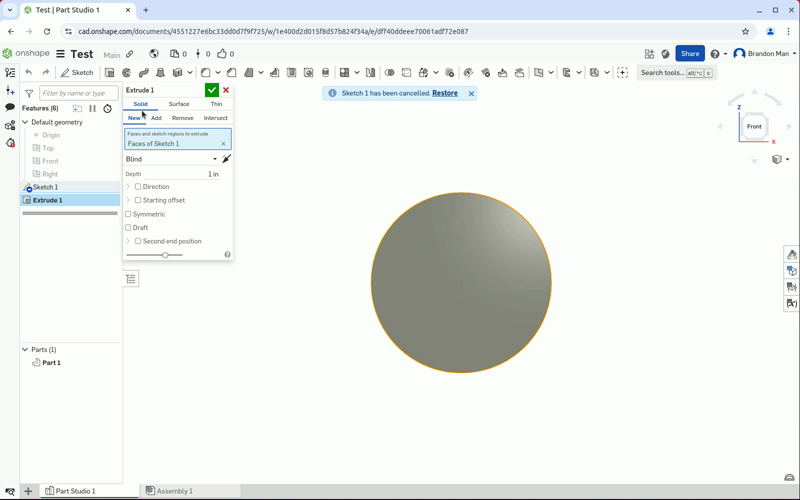
mouse_move(137, 120)
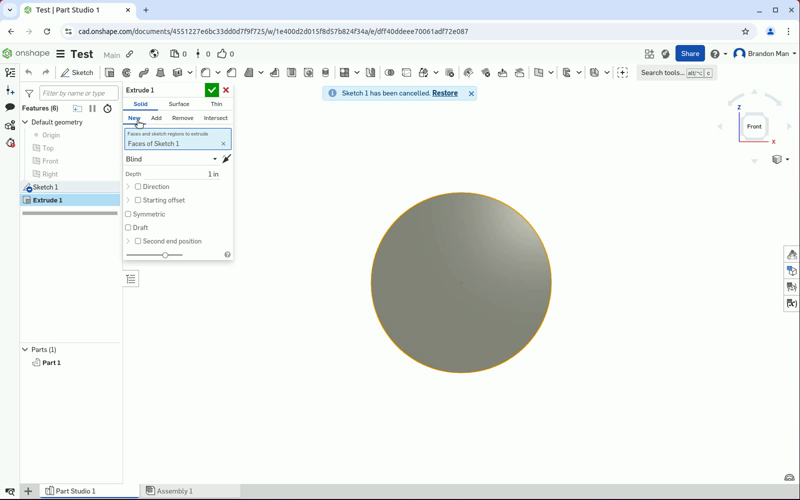
click(137, 120)
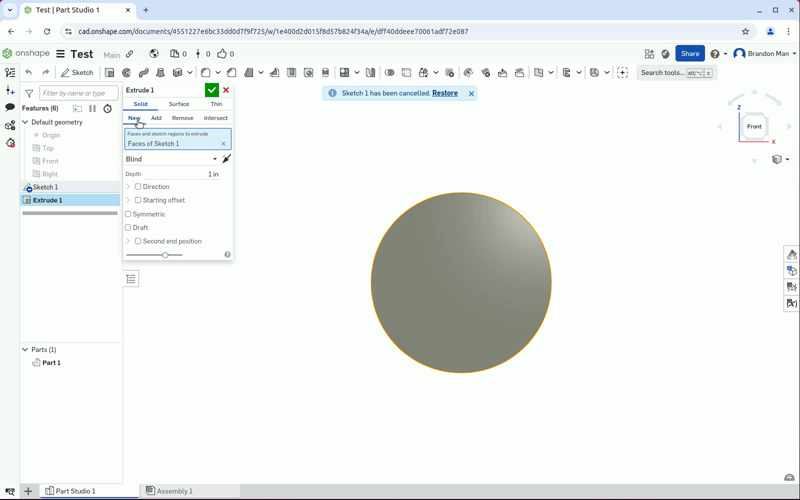
key(tab, 4)
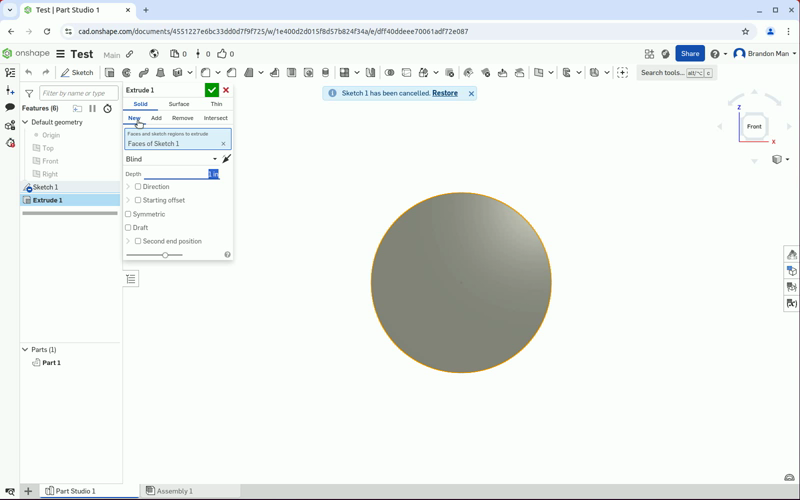
text(23.108)
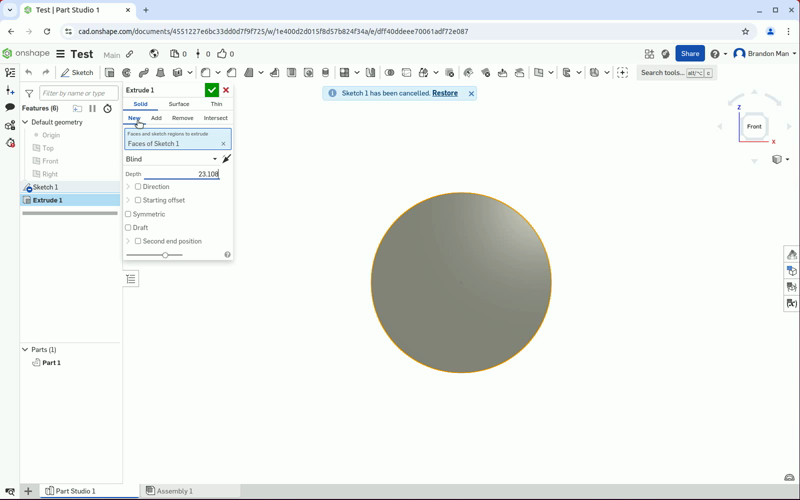
key(enter)
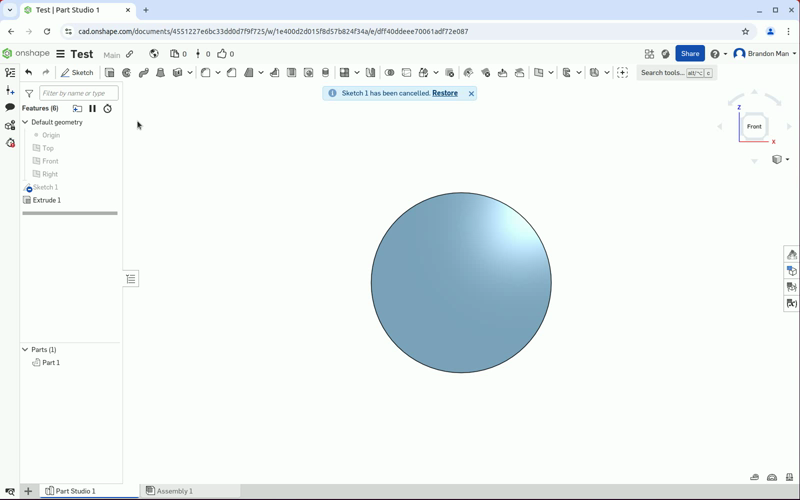
key(shift+h)
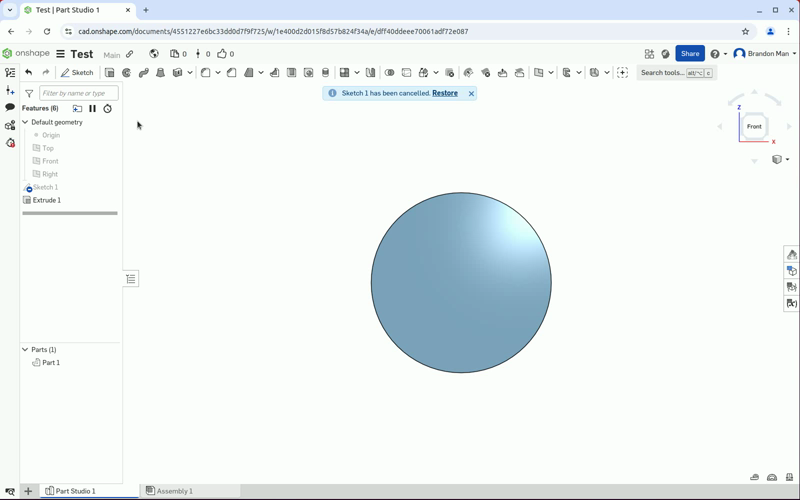
key(shift+h)
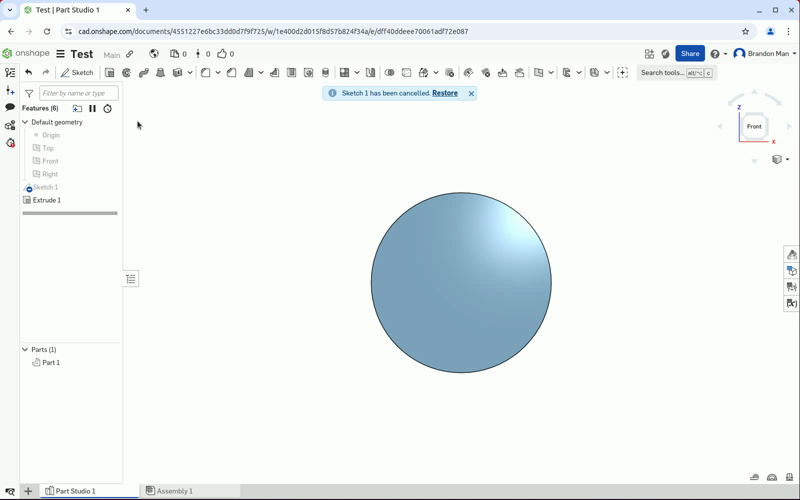
mouse_move(73, 189)
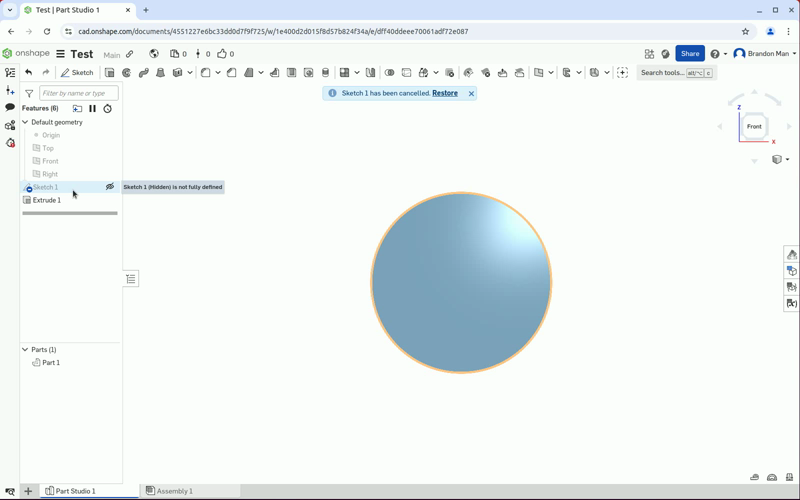
click(73, 189)
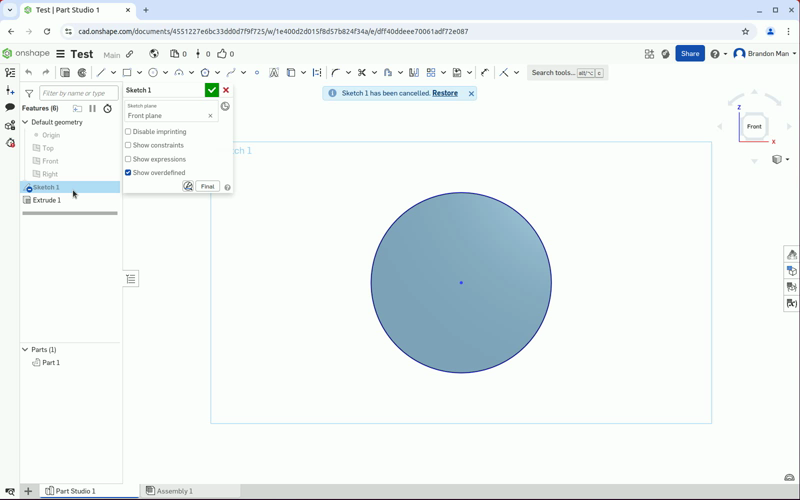
mouse_move(229, 92)
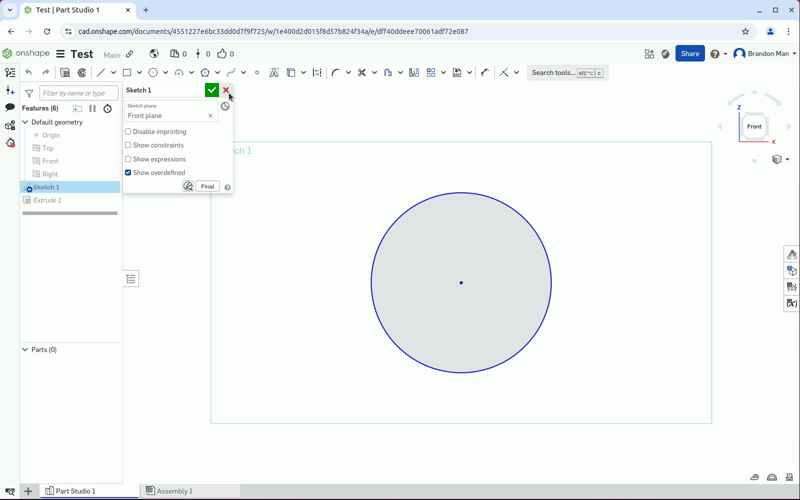
click(229, 92)
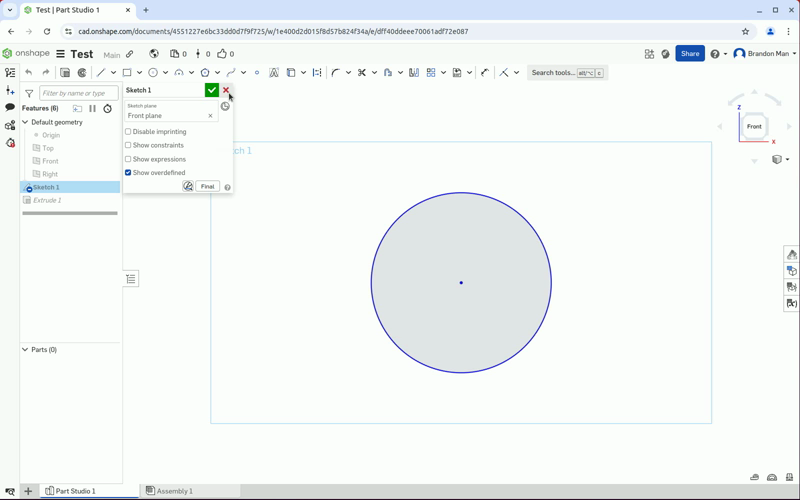
key(shift+s)
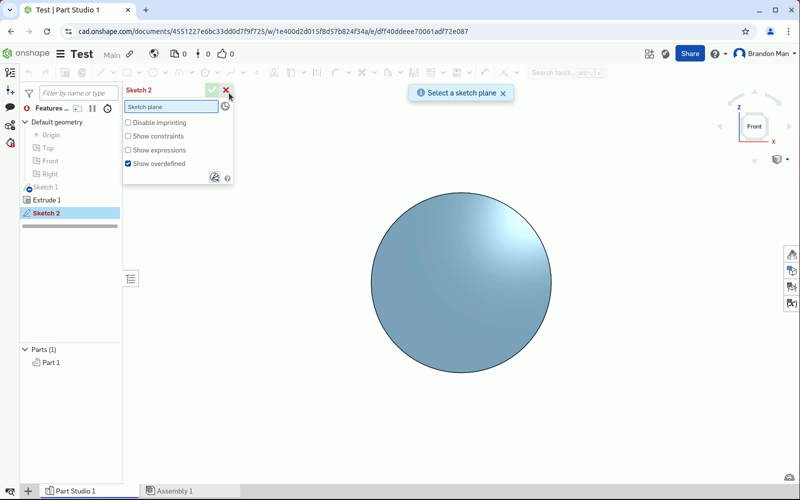
mouse_move(73, 163)
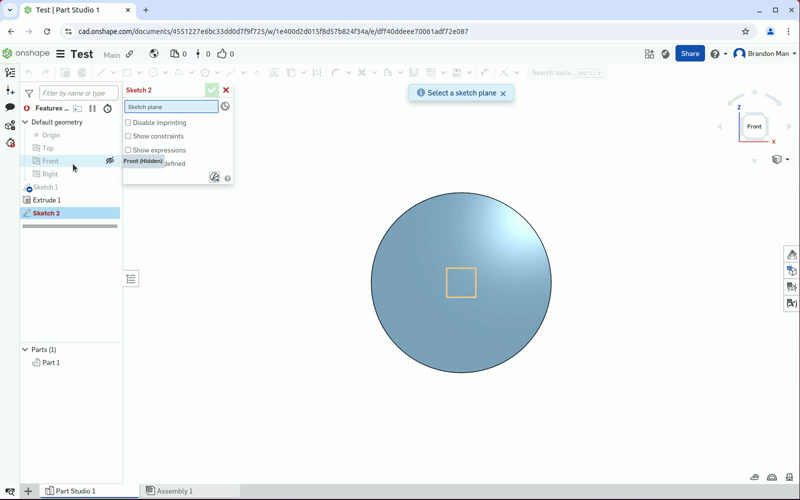
click(73, 163)
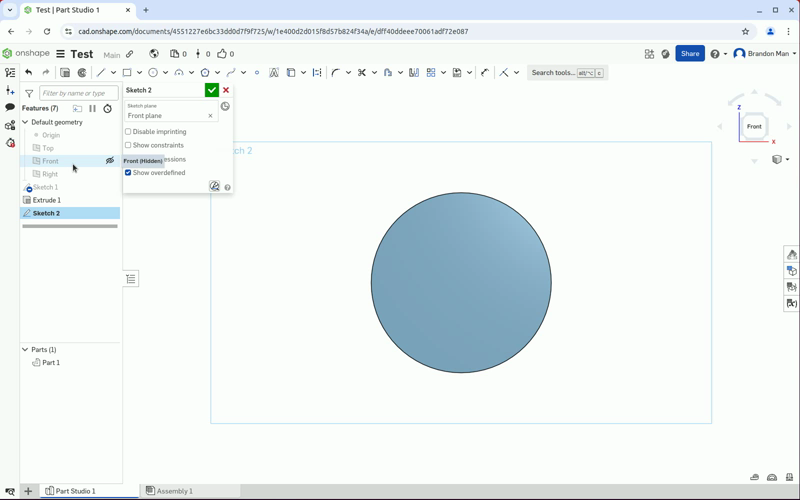
mouse_move(73, 352)
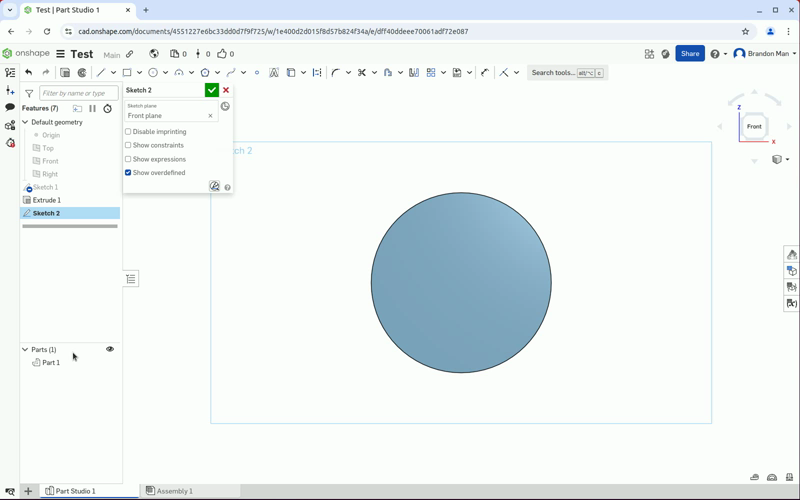
key(y)
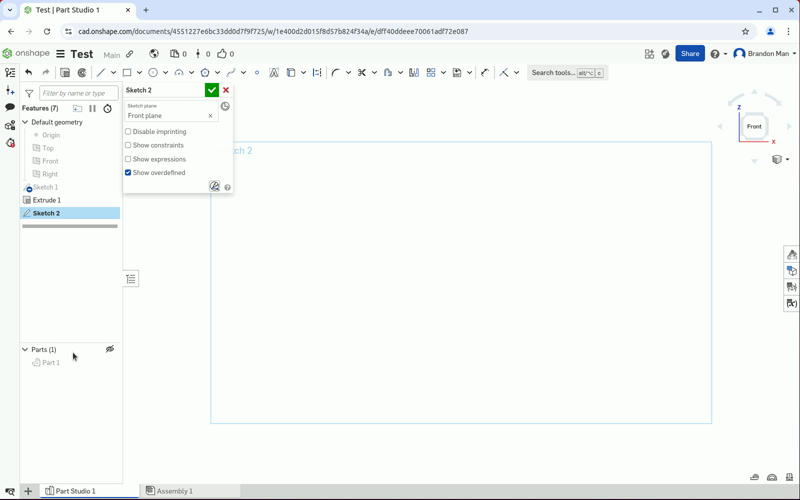
key(c)
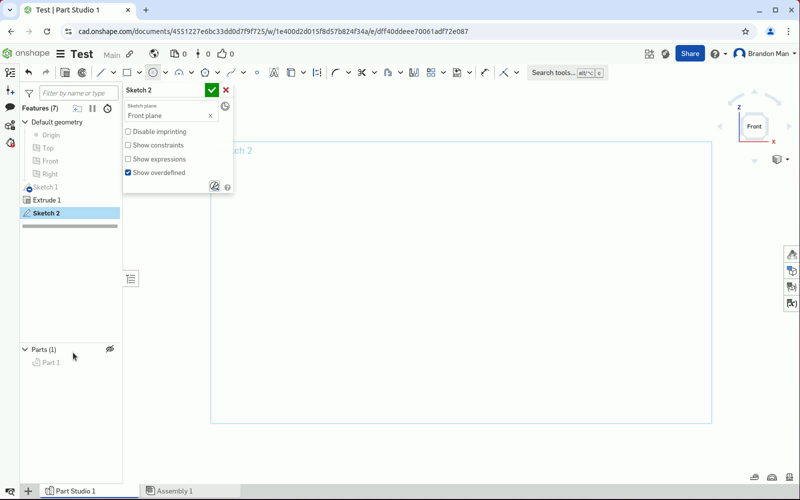
key_down(shift)
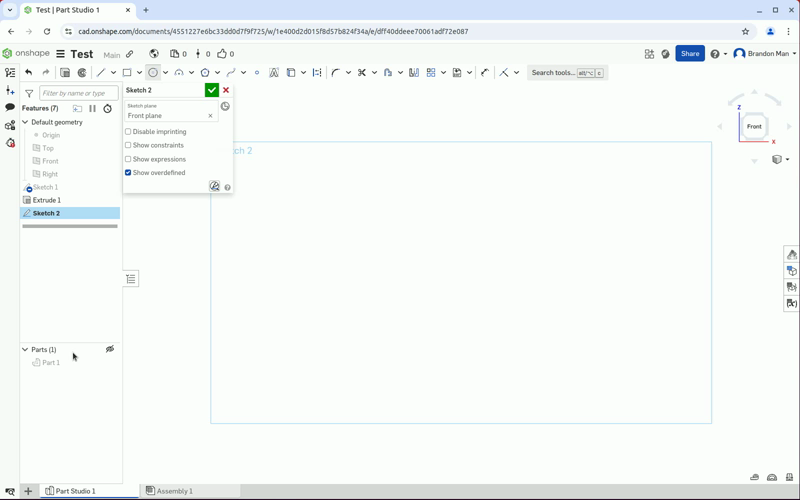
mouse_move(461, 282)
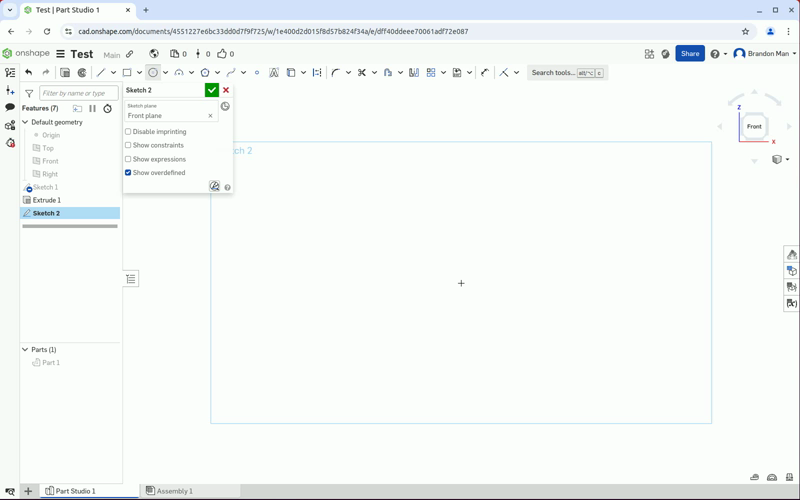
click(461, 282)
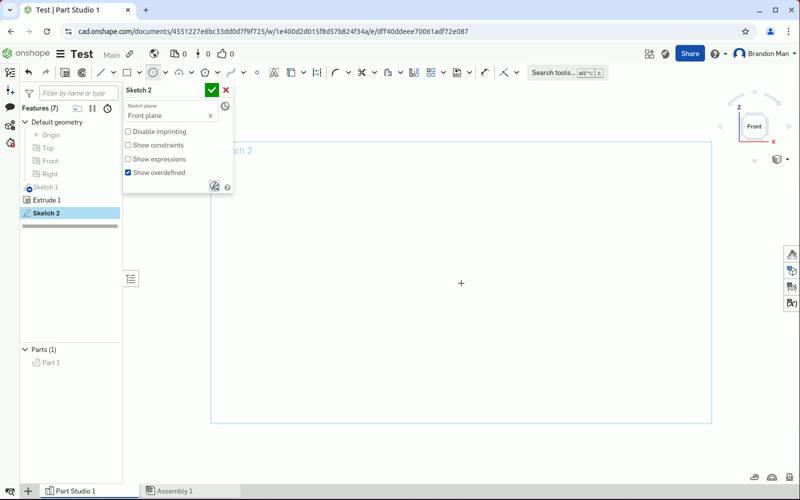
key_up(shift)
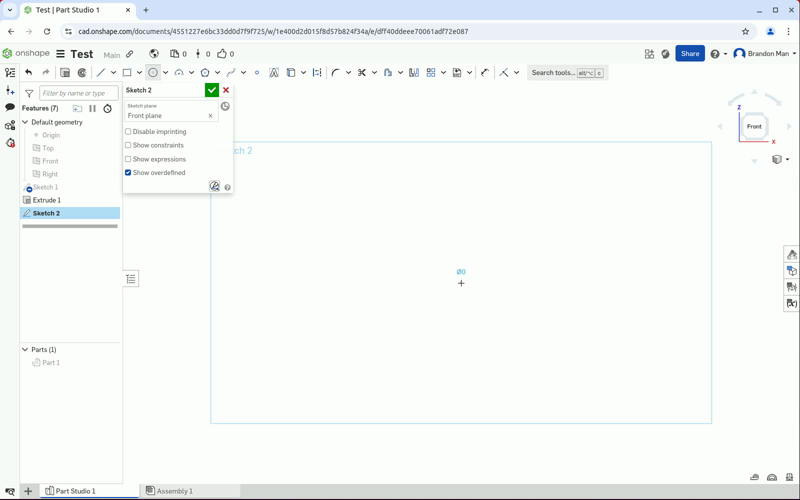
mouse_move(553, 282)
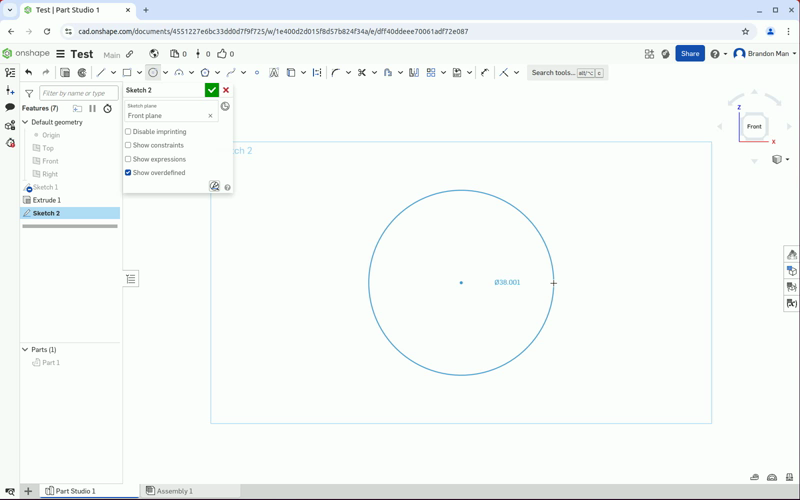
click(553, 282)
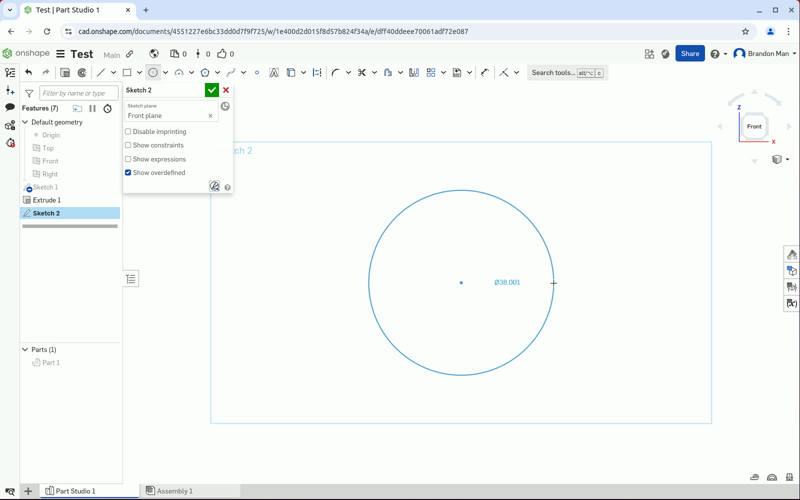
key(esc)
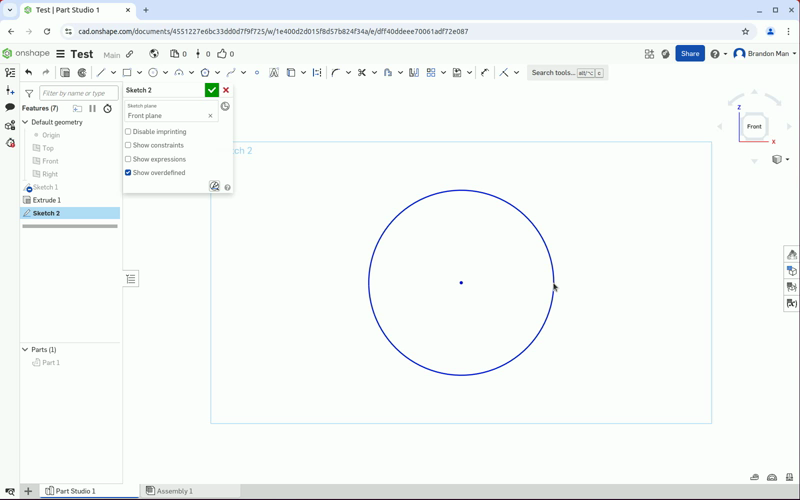
mouse_move(441, 318)
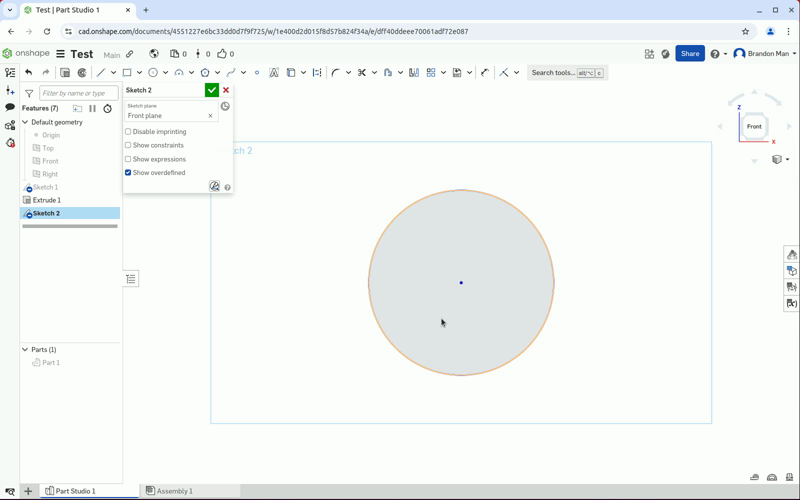
click(441, 318)
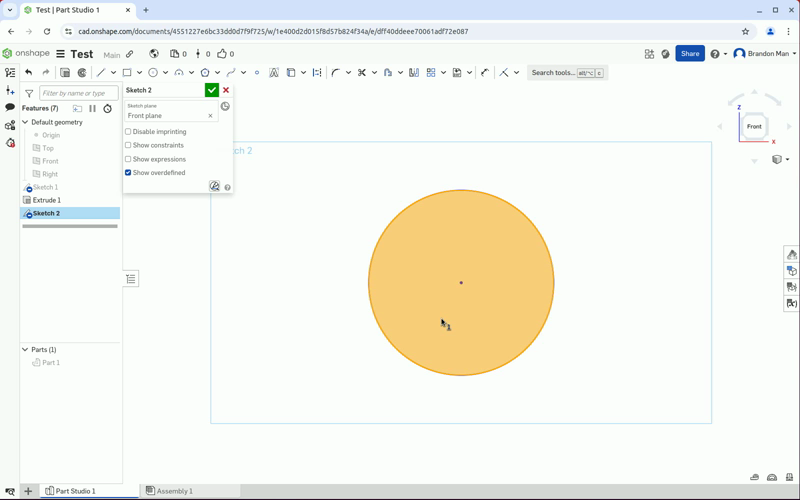
mouse_move(73, 352)
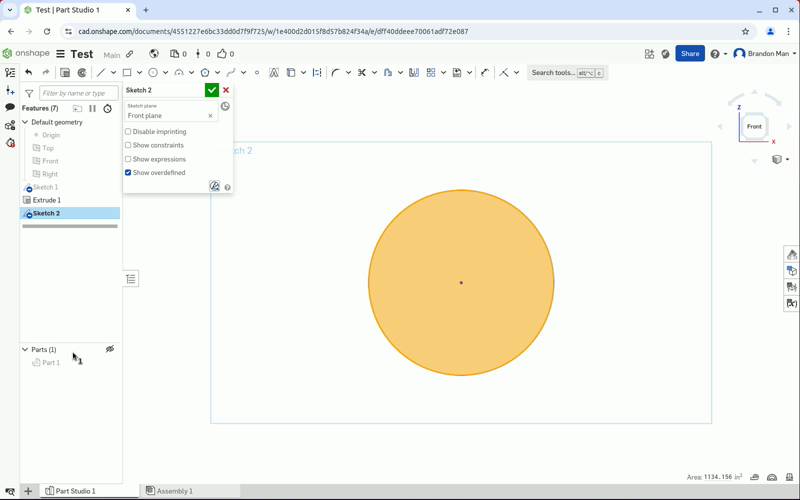
key(shift+y)
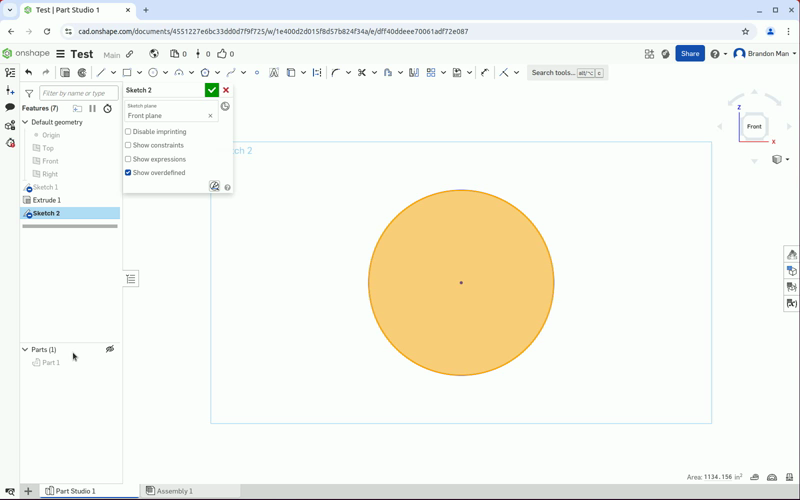
key(shift+e)
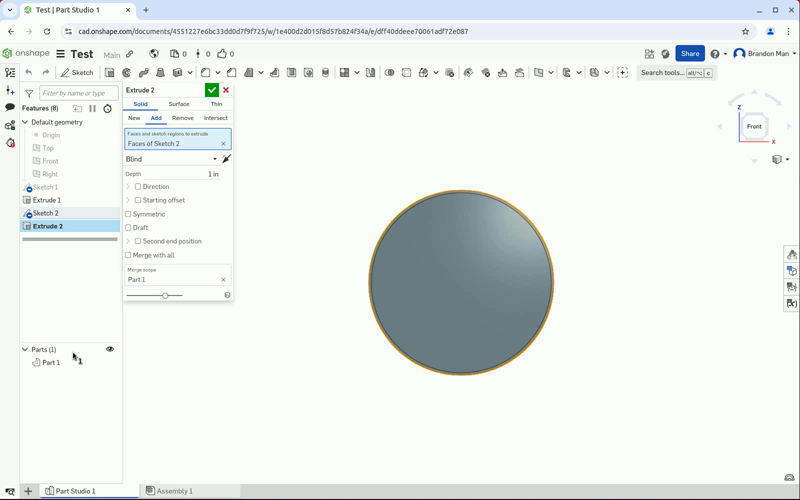
mouse_move(143, 106)
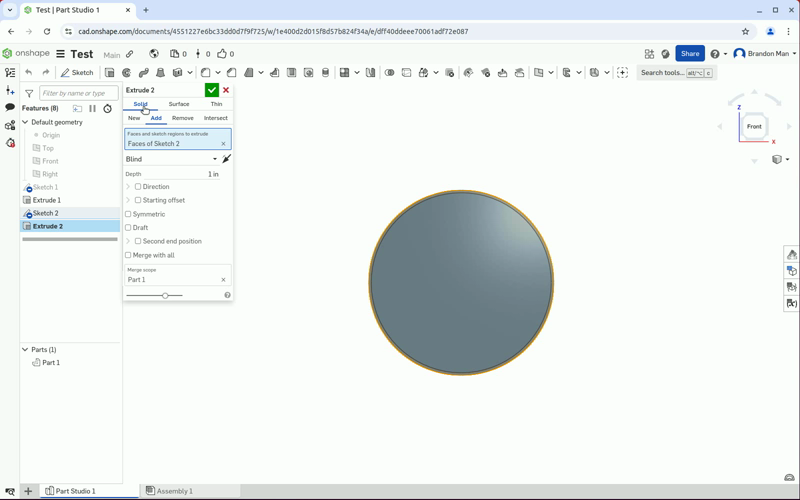
click(143, 106)
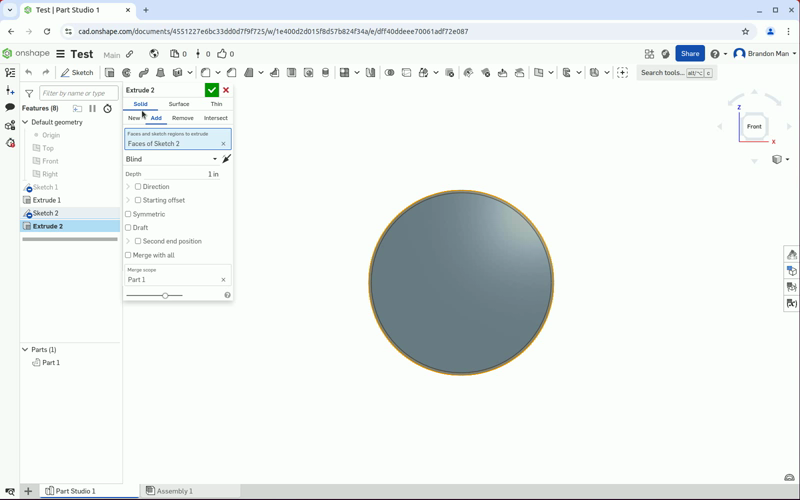
mouse_move(137, 120)
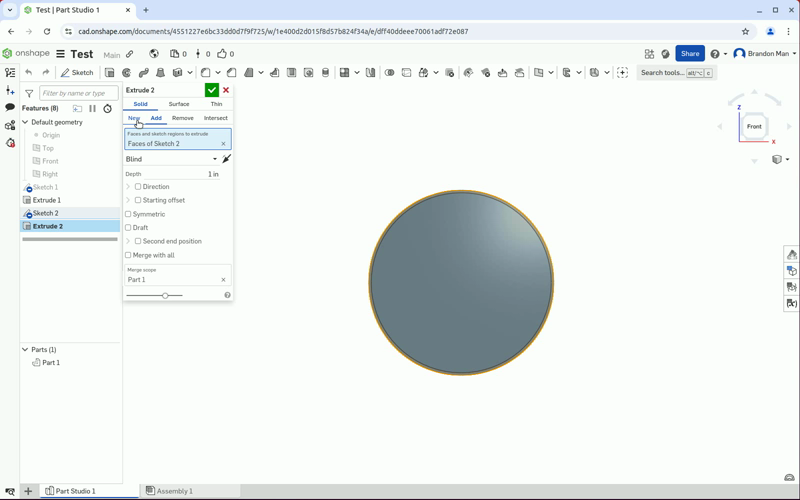
click(137, 120)
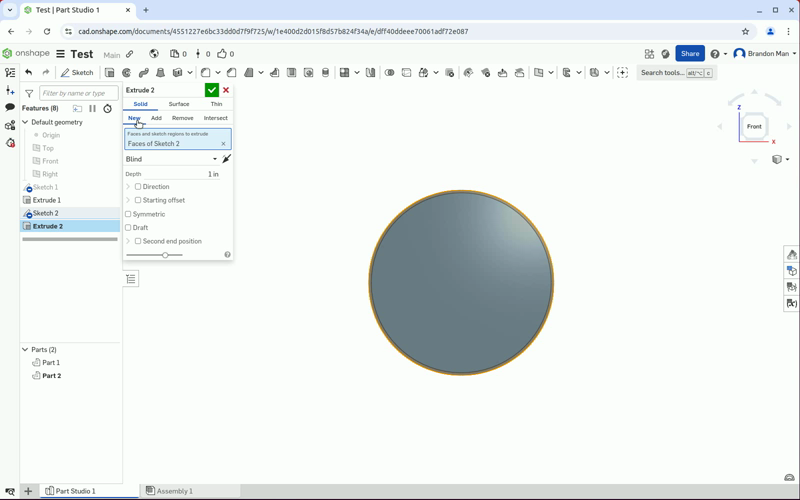
key(tab, 4)
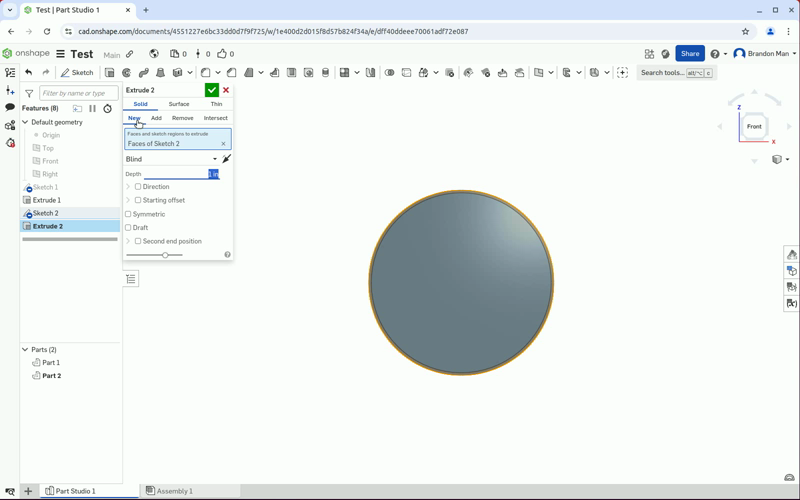
text(20.701)
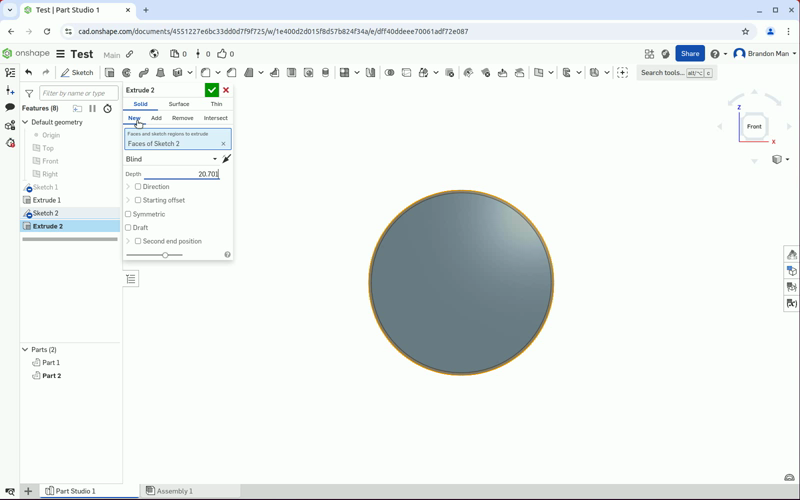
key(enter)
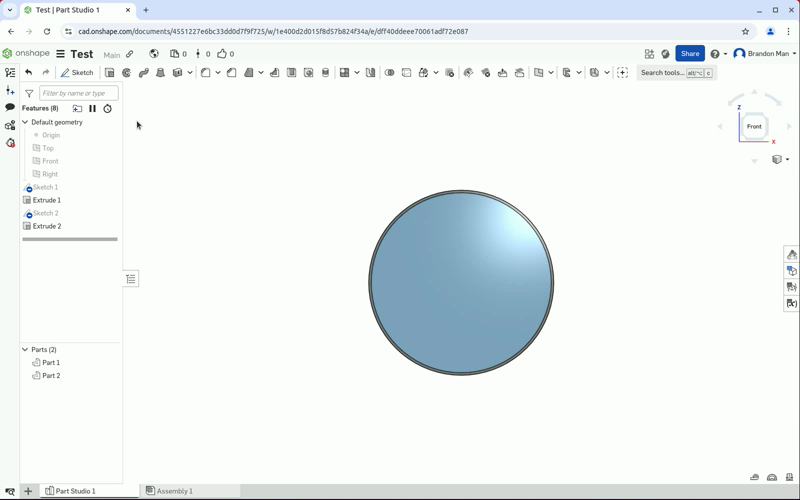
key(shift+h)
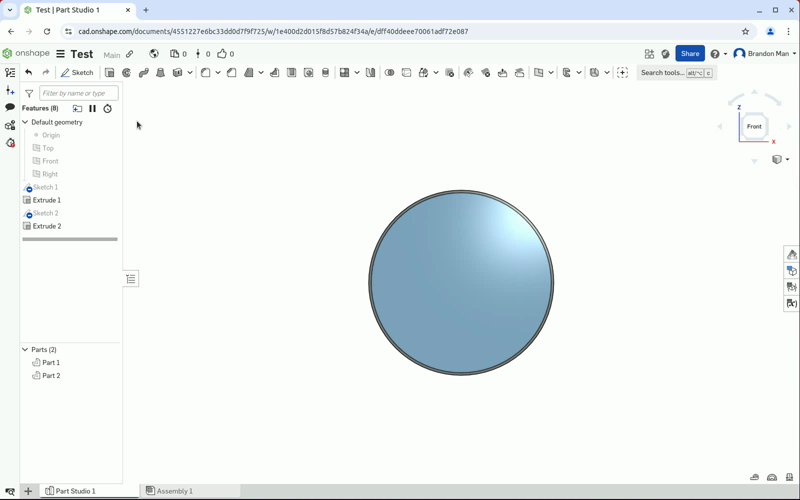
key(shift+h)
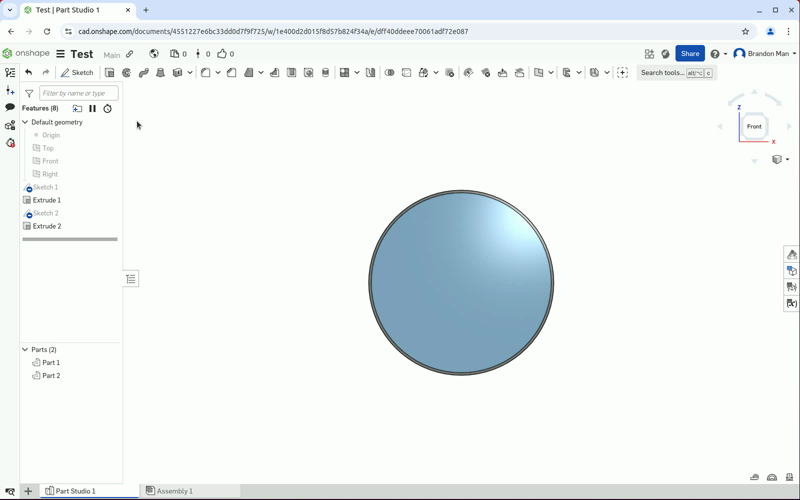
mouse_move(73, 189)
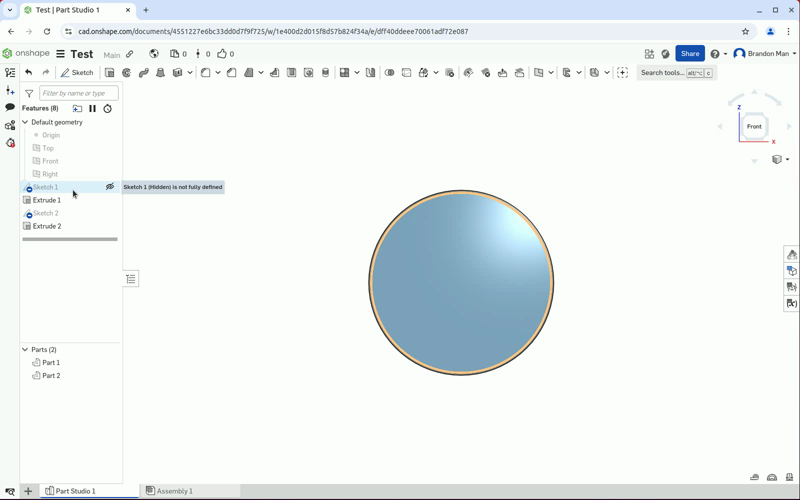
click(73, 189)
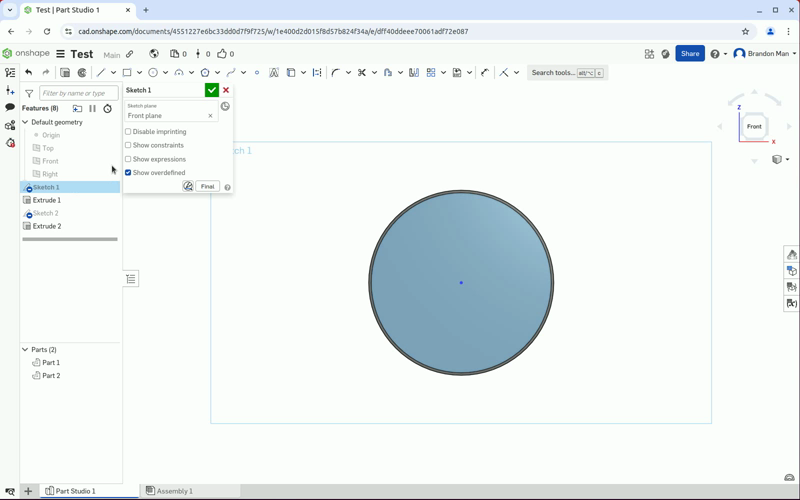
mouse_move(229, 92)
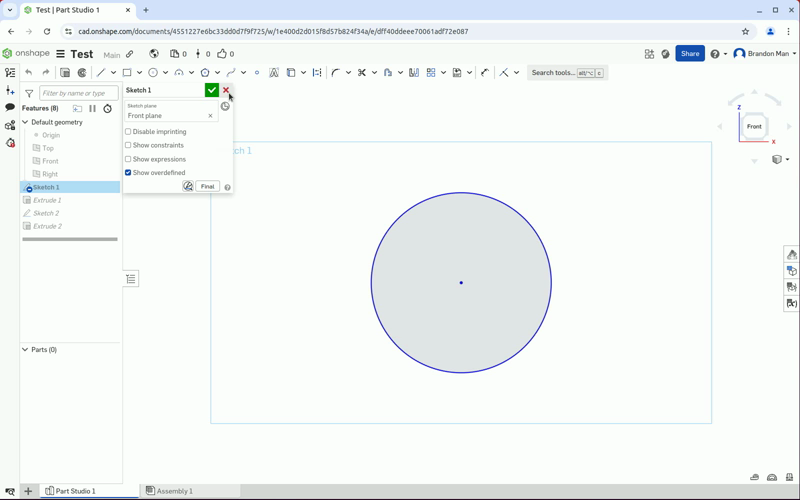
click(229, 92)
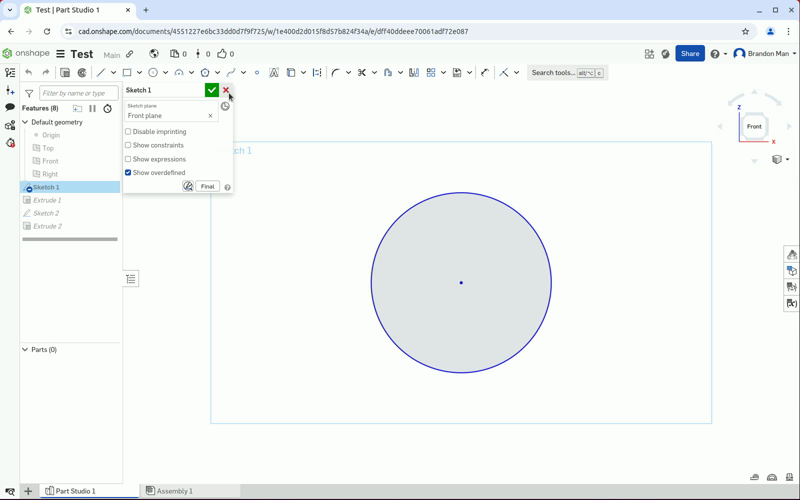
key(shift+s)
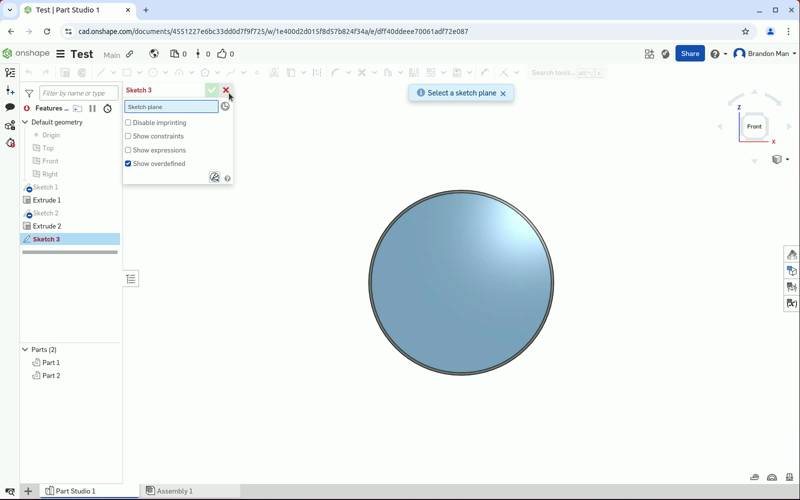
mouse_move(73, 163)
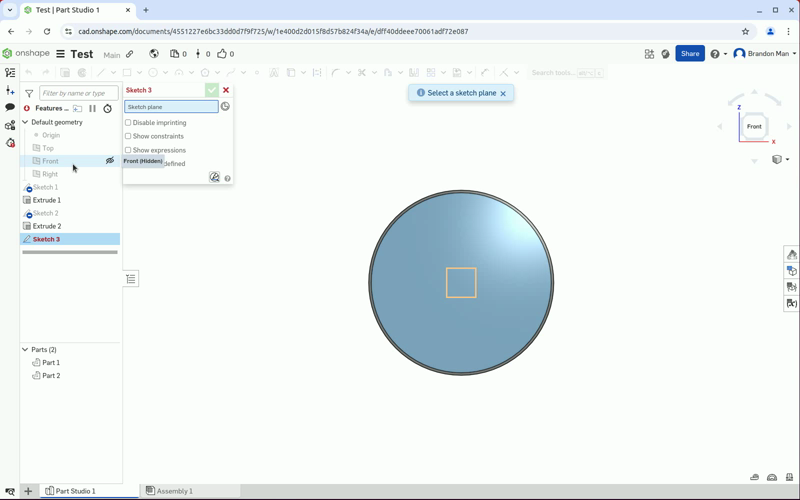
click(73, 163)
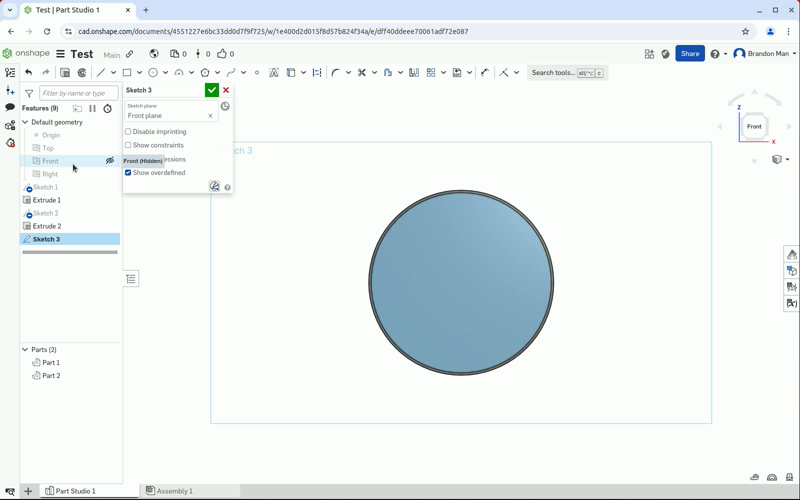
mouse_move(73, 352)
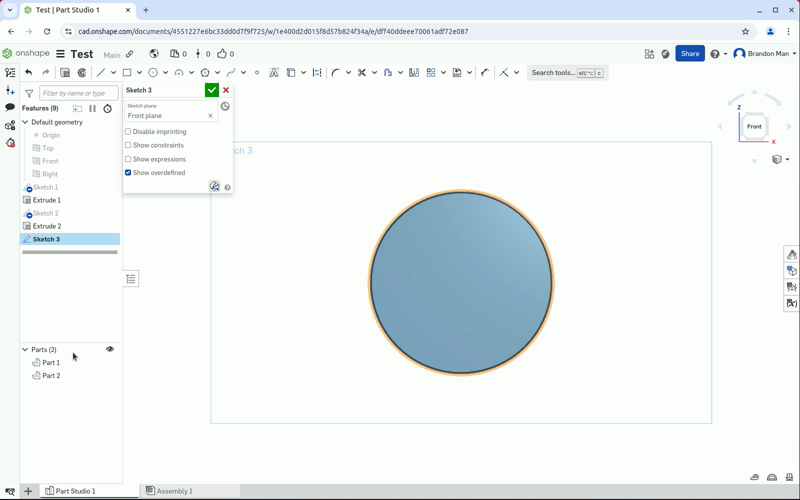
key(y)
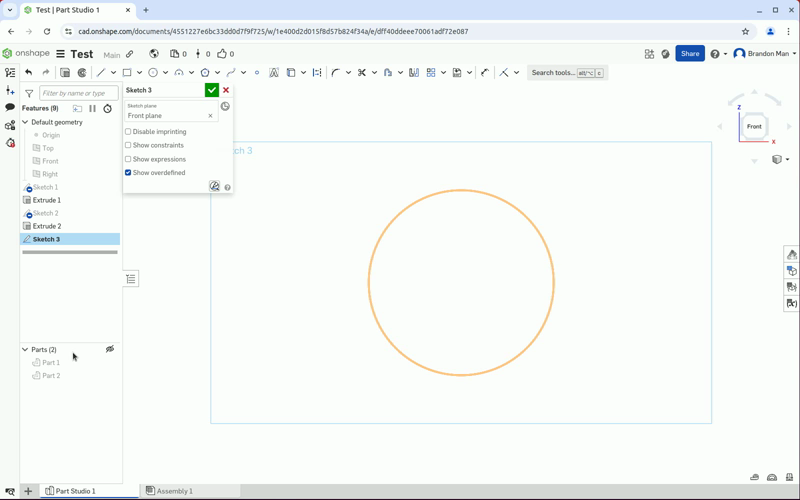
key(c)
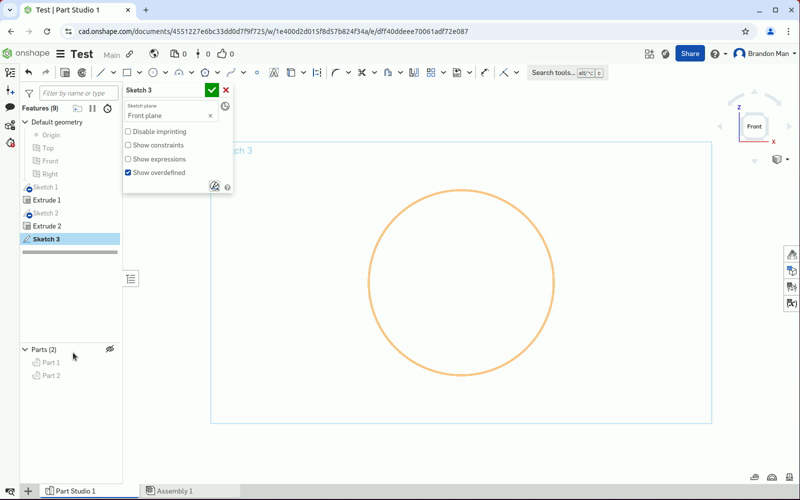
key_down(shift)
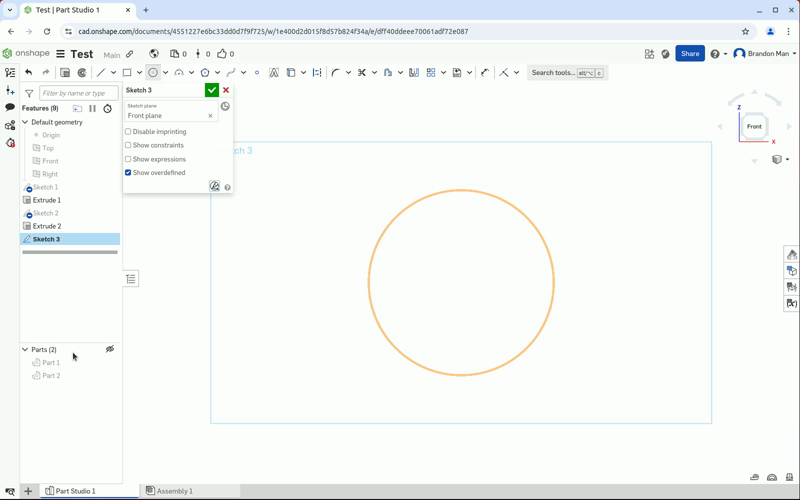
mouse_move(460, 282)
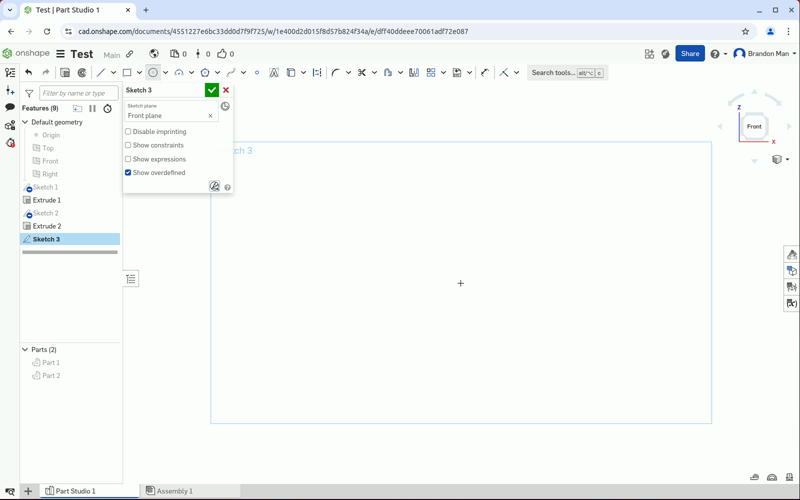
click(460, 282)
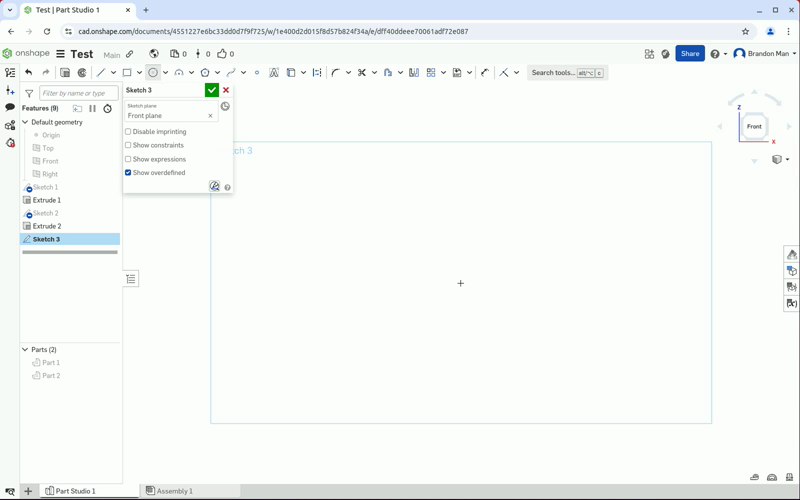
key_up(shift)
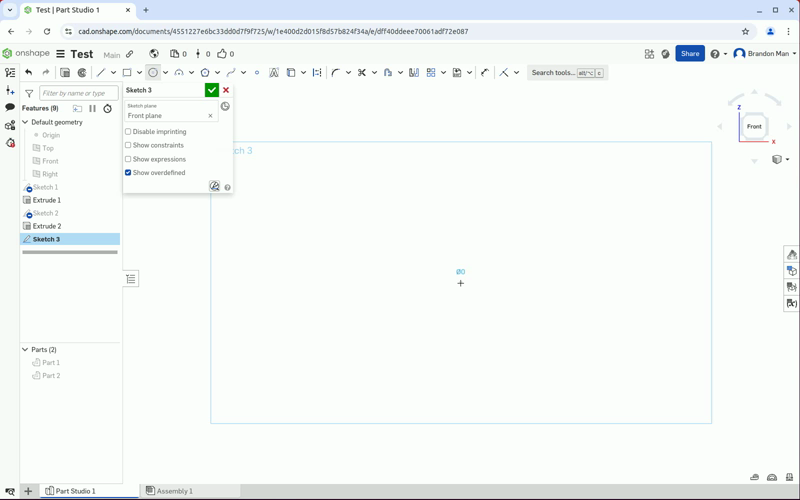
mouse_move(552, 282)
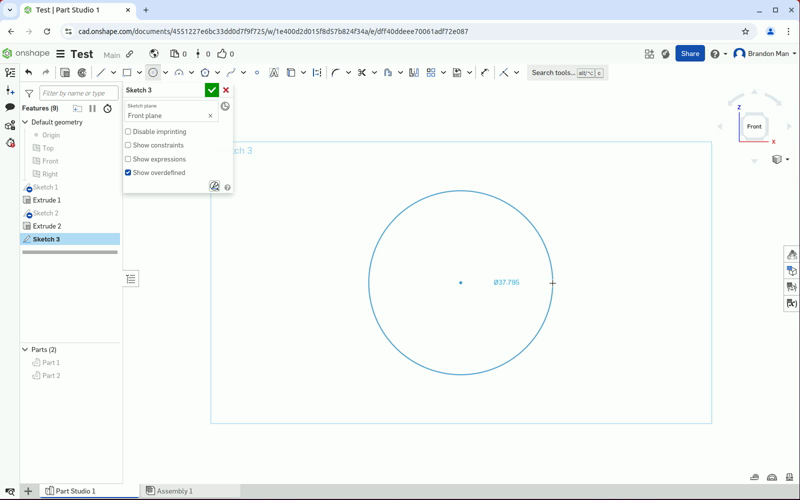
click(552, 282)
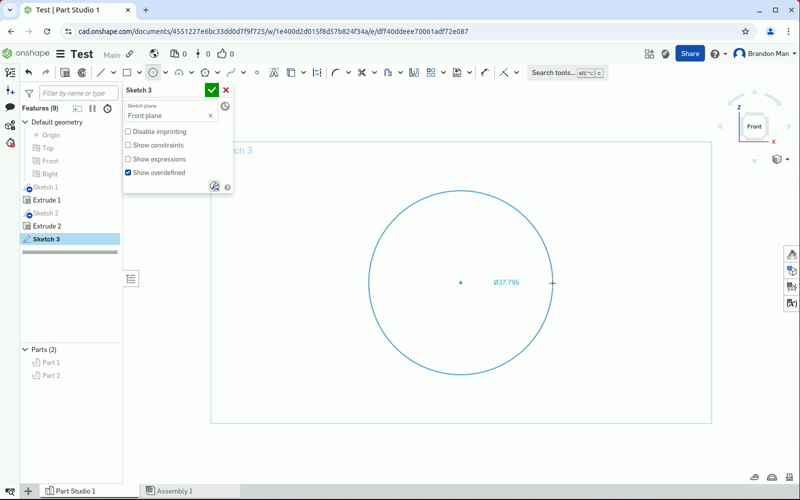
key(esc)
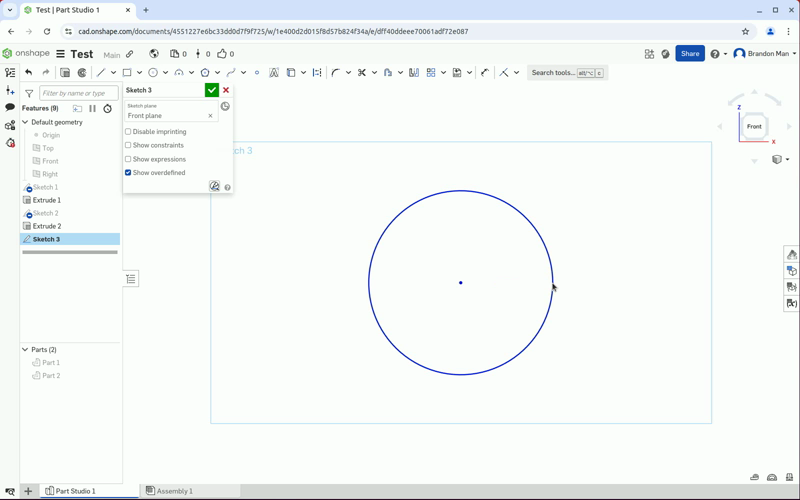
mouse_move(391, 296)
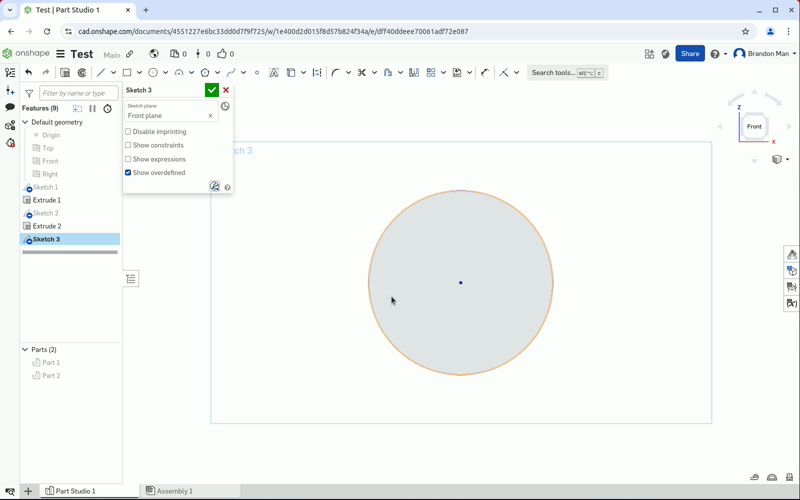
click(391, 296)
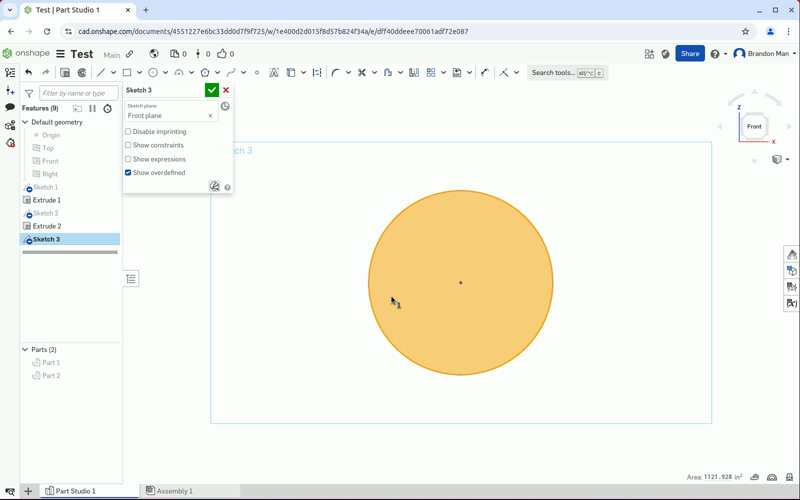
mouse_move(73, 352)
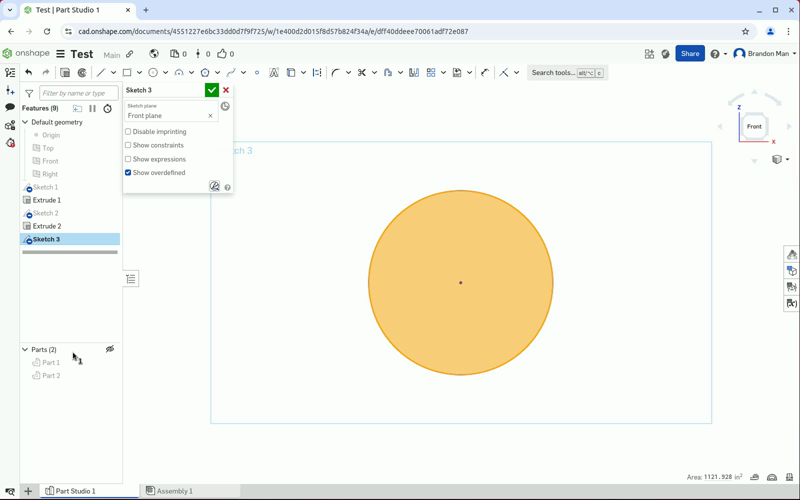
key(shift+y)
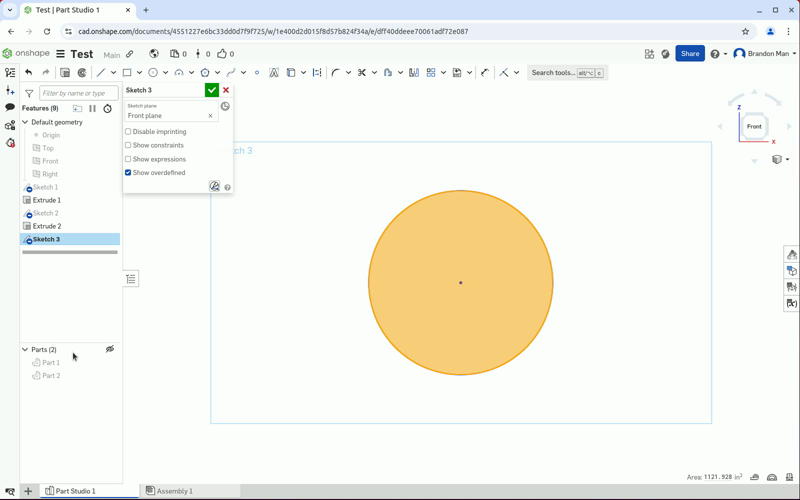
key(shift+e)
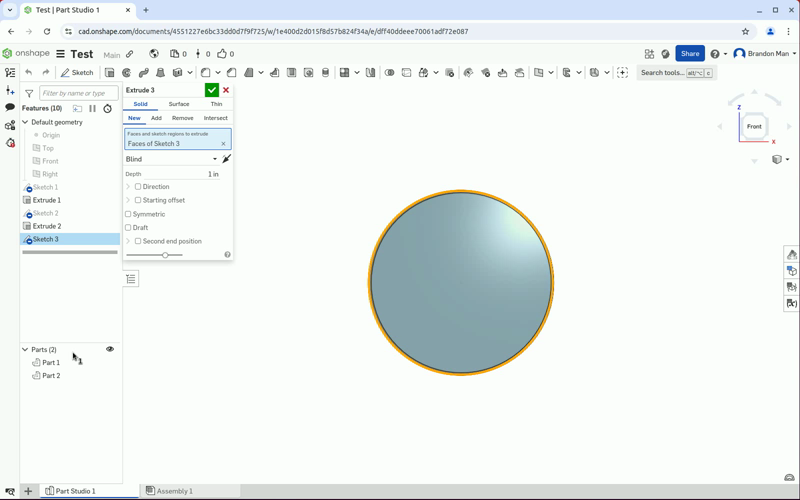
mouse_move(143, 106)
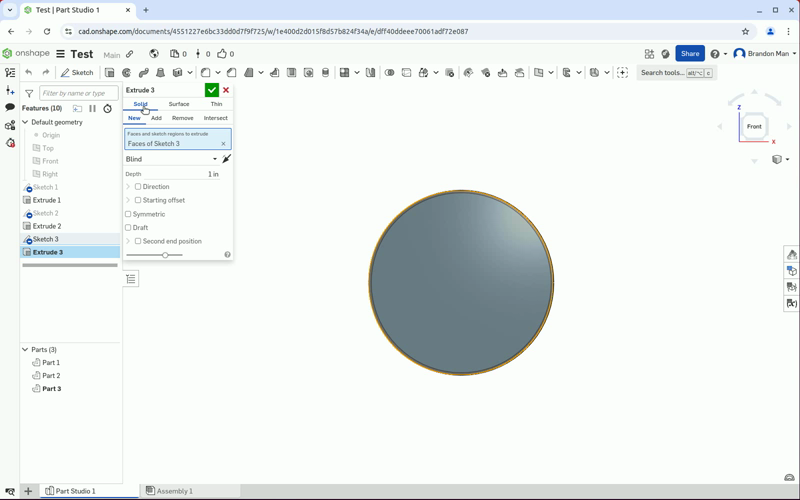
click(143, 106)
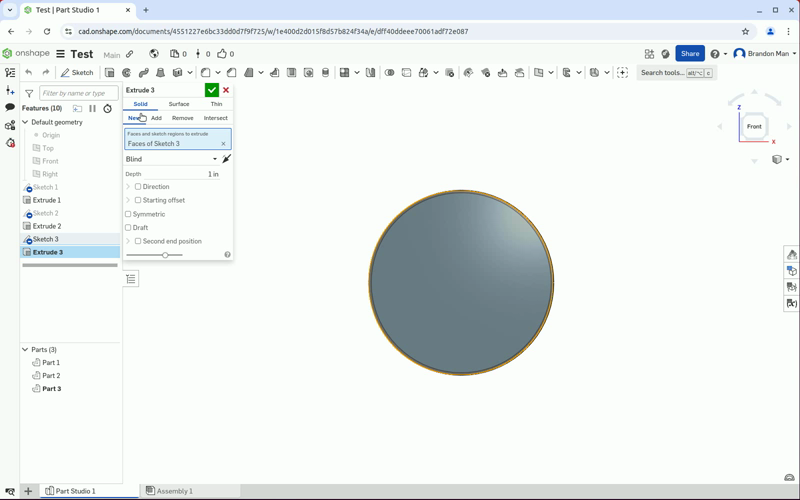
mouse_move(137, 120)
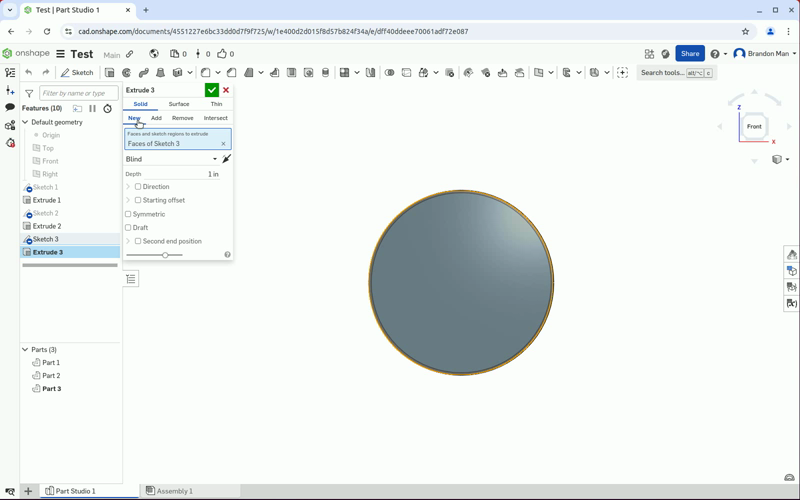
click(137, 120)
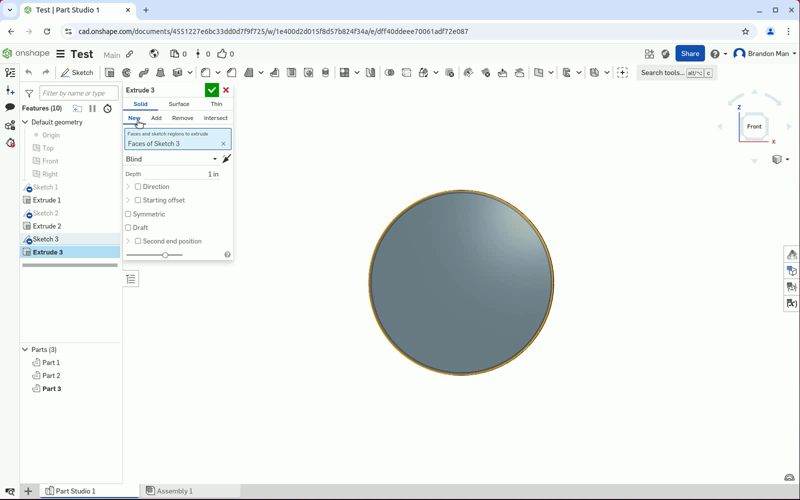
key(tab, 4)
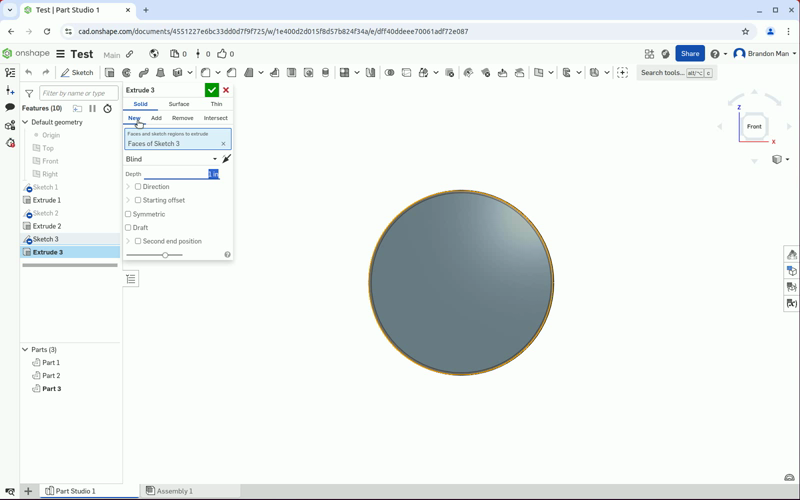
text(18.535)
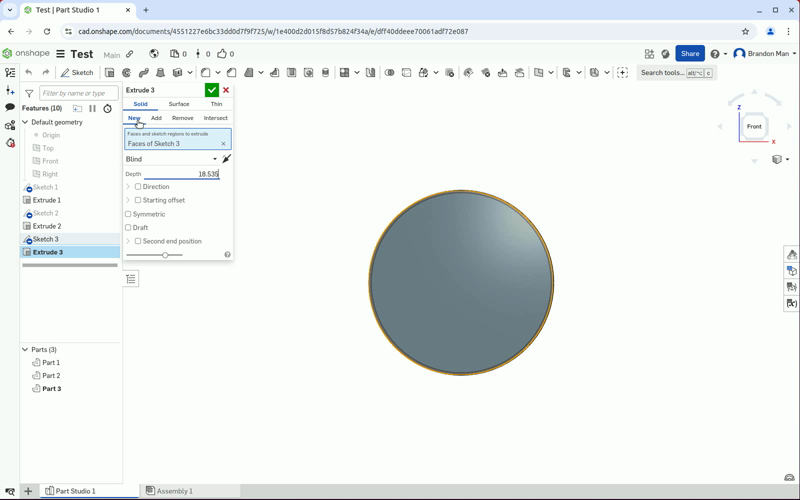
key(enter)
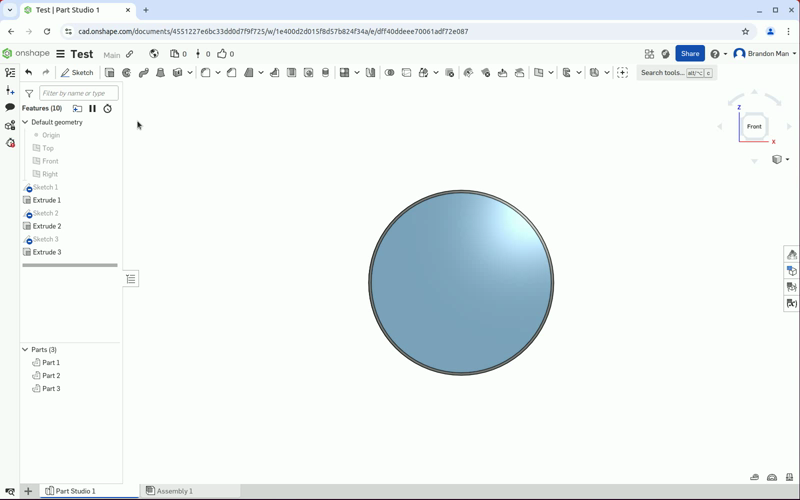
key(shift+h)
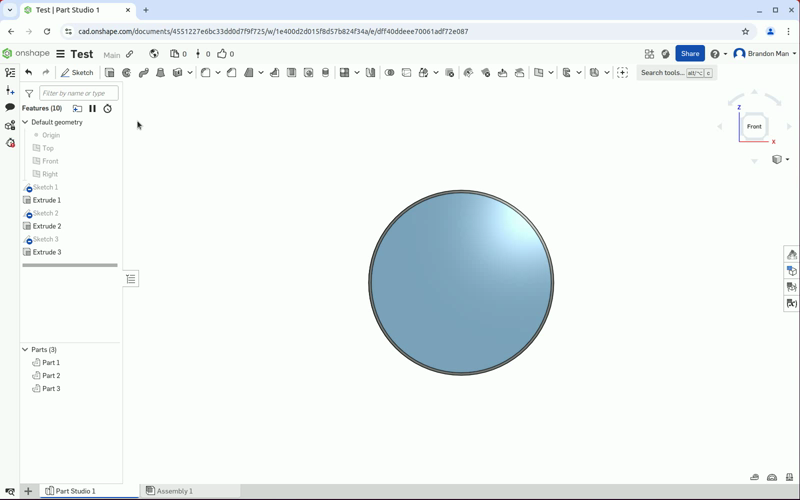
key(shift+h)
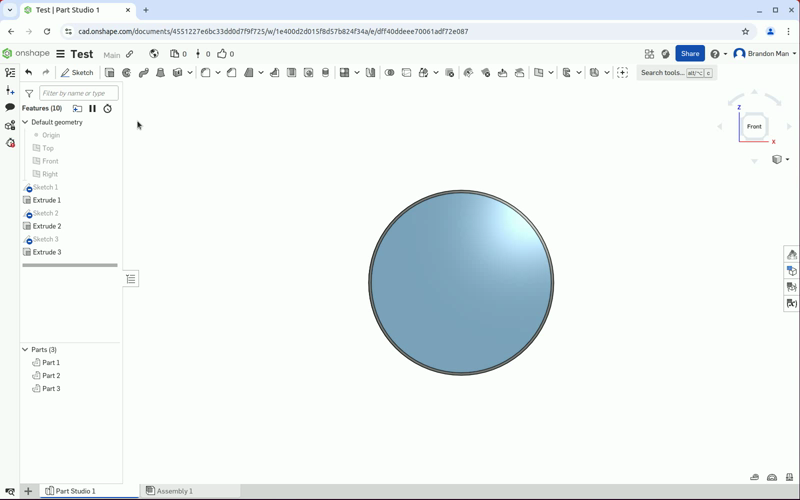
key(shift+7)
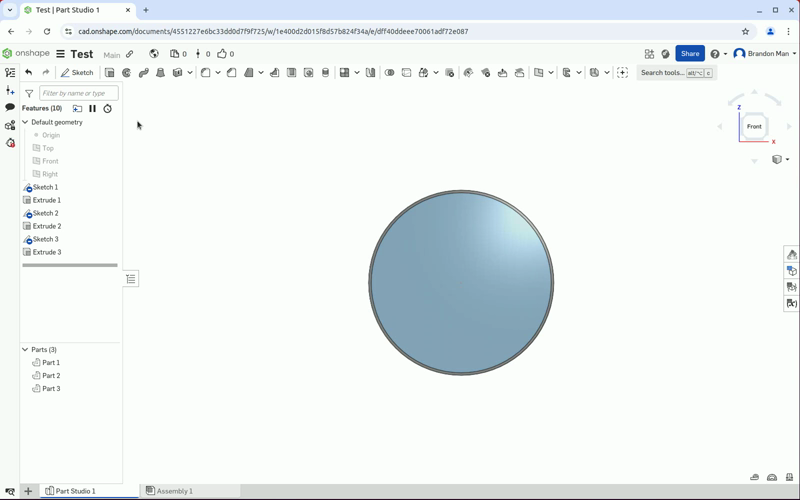
key(left, 2)
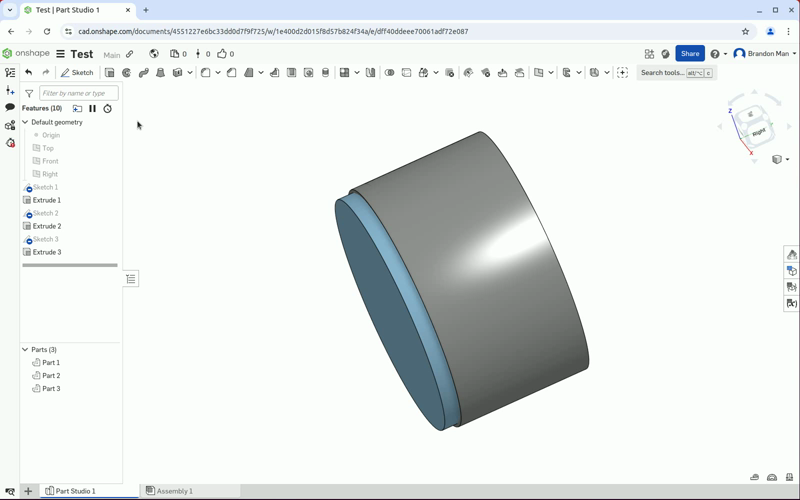
key(down, 2)
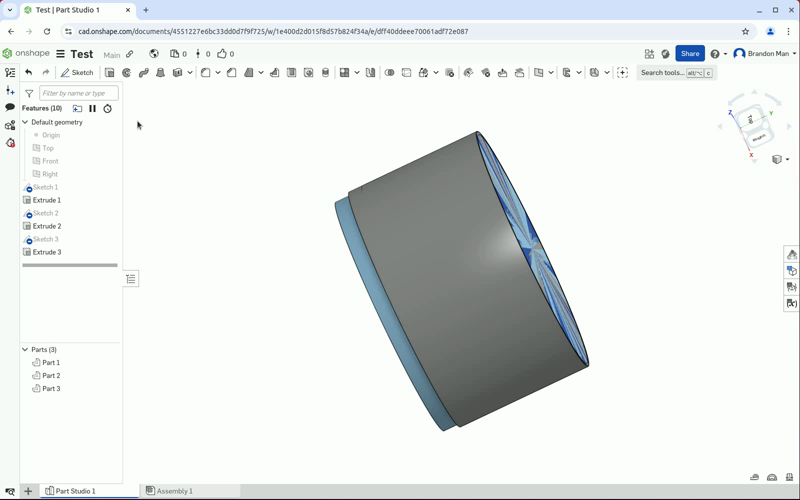
key(up, 2)
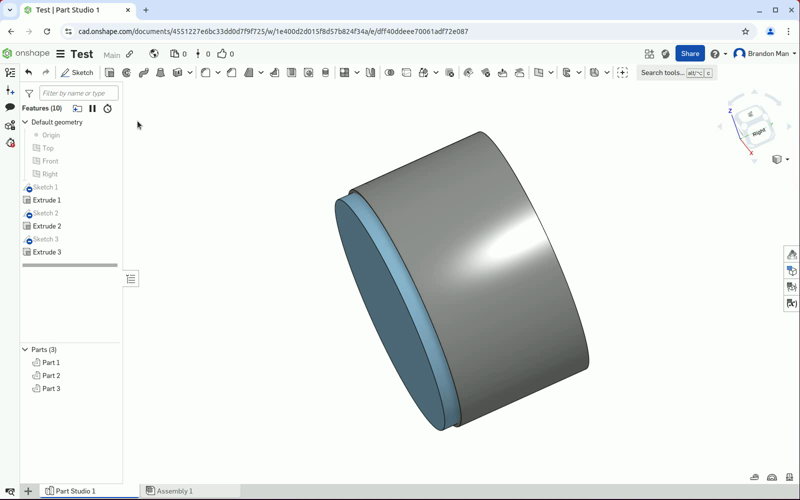
key(right, 2)
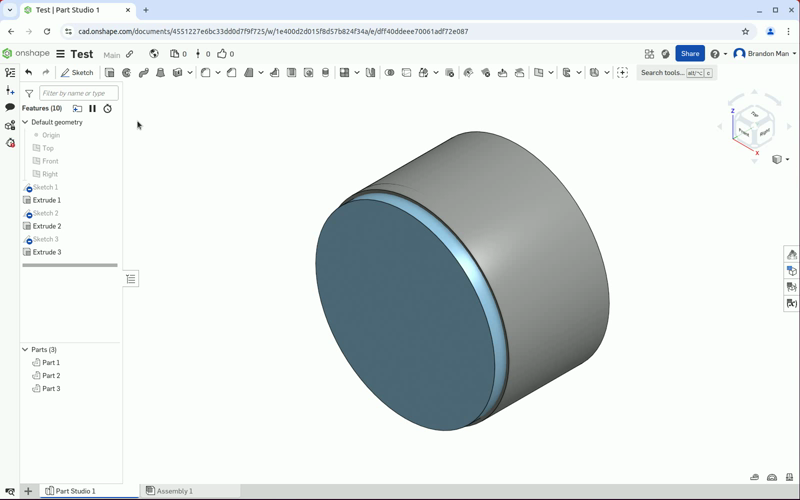
mouse_move(73, 189)
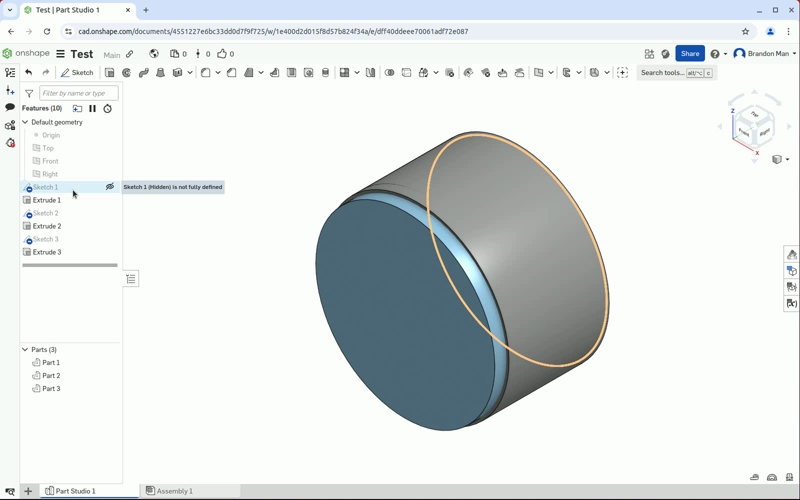
click(73, 189)